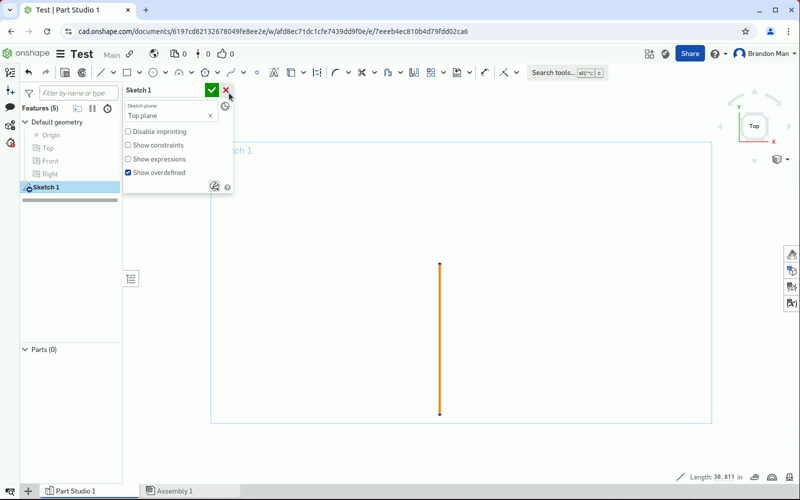
key(shift+h)
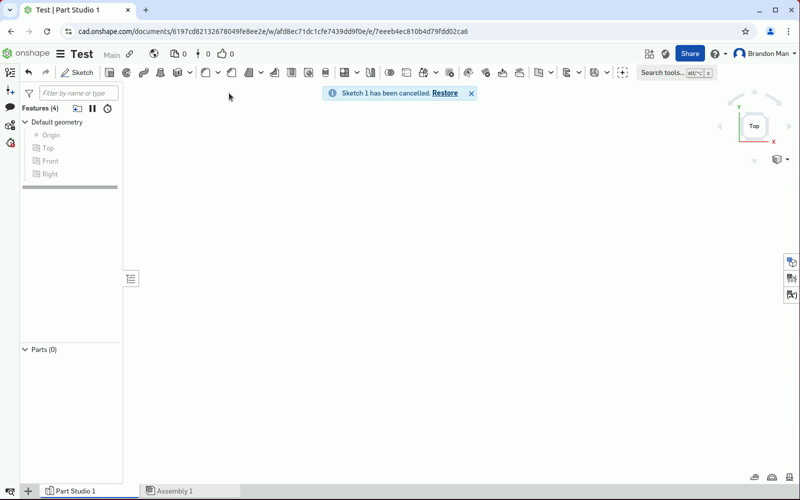
mouse_move(73, 352)
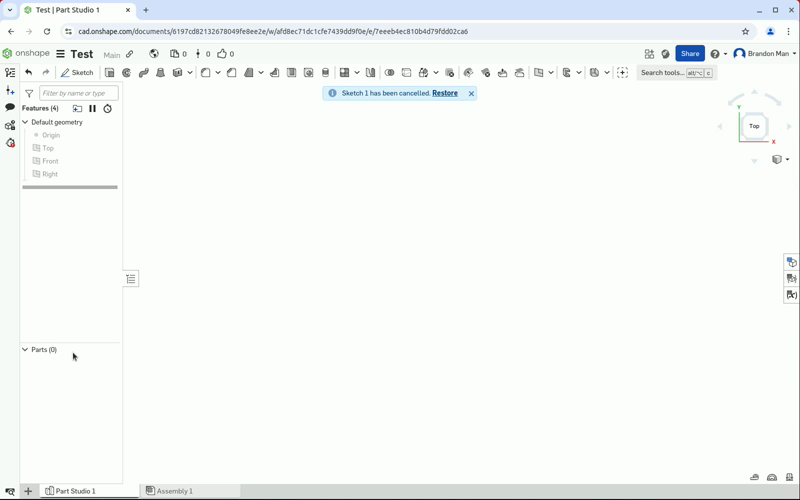
key(y)
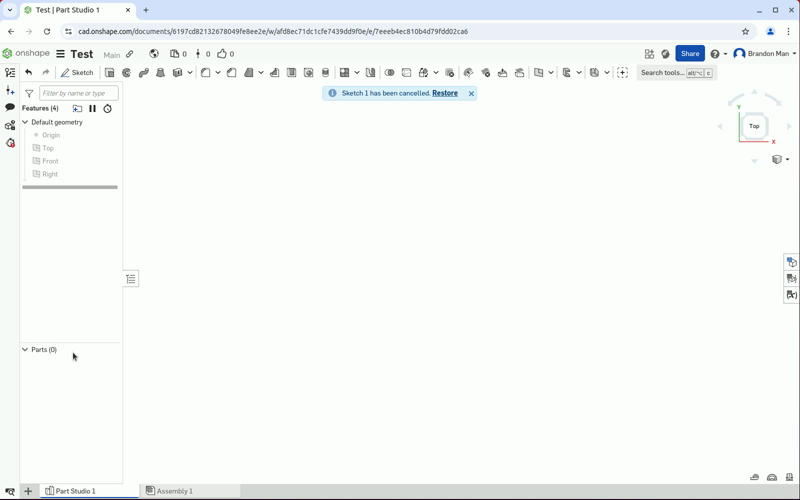
key(shift+p)
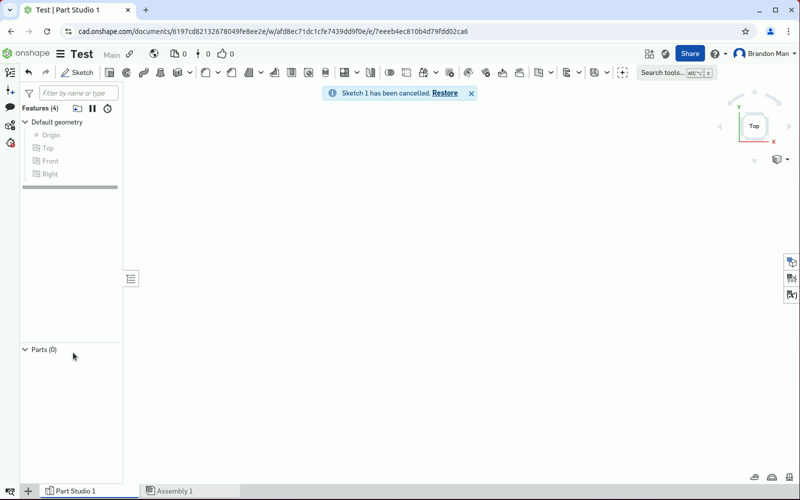
key(space)
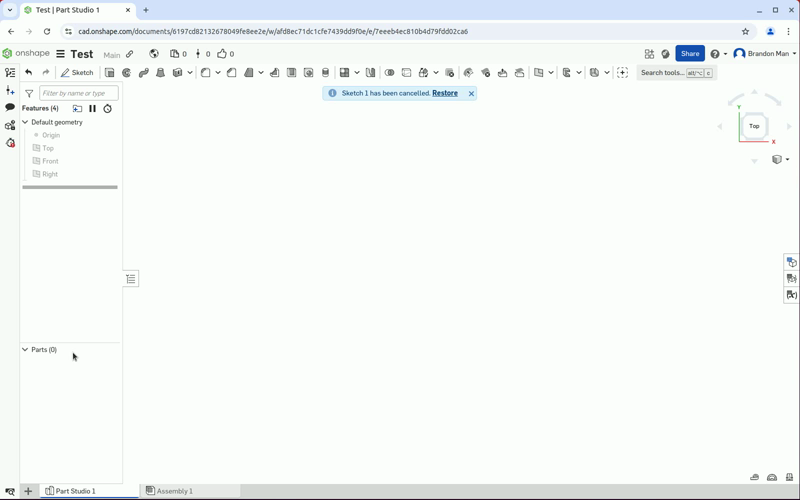
key_down(shift)
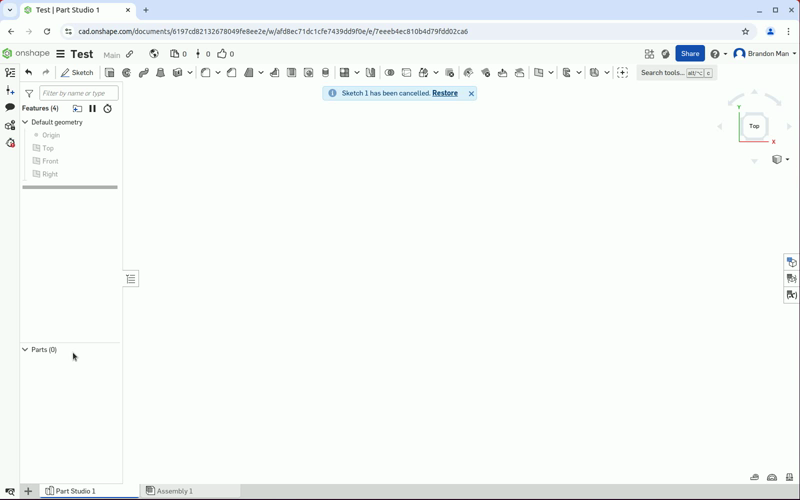
key(up)
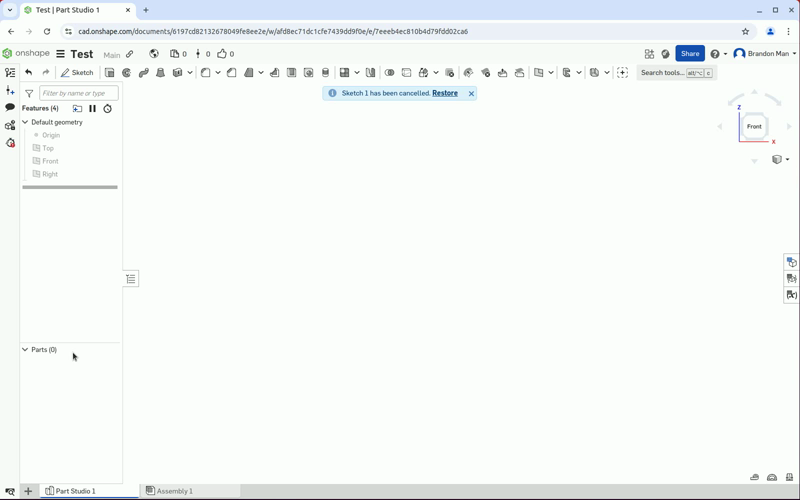
key_up(shift)
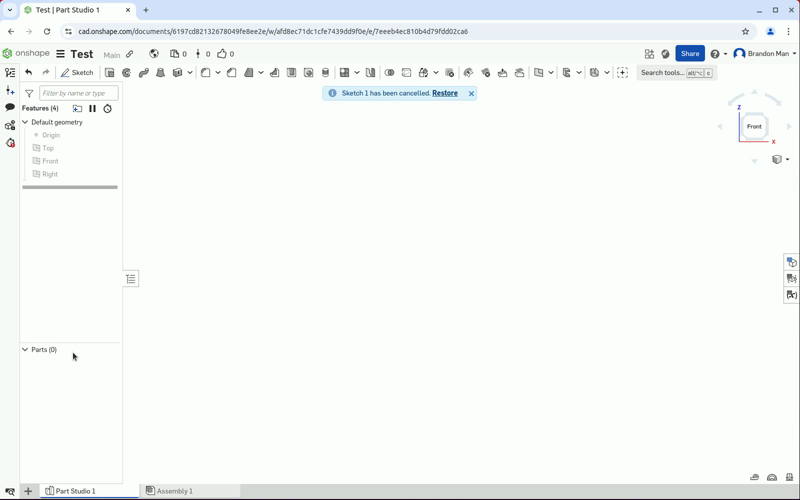
mouse_move(73, 352)
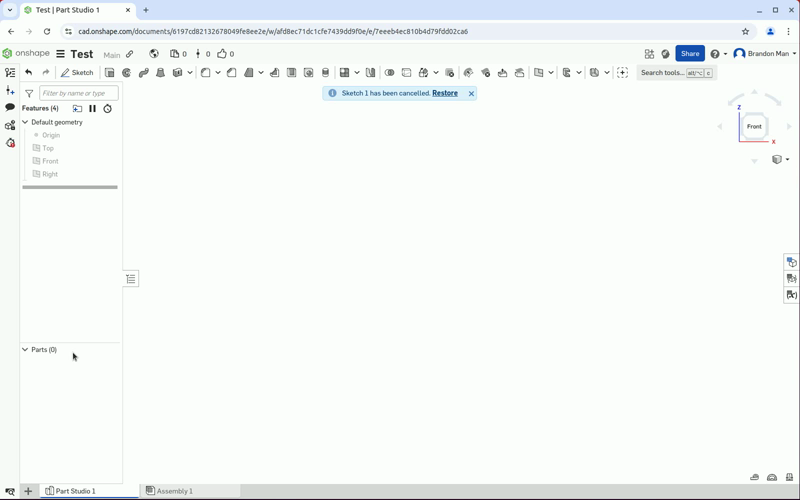
key(shift+y)
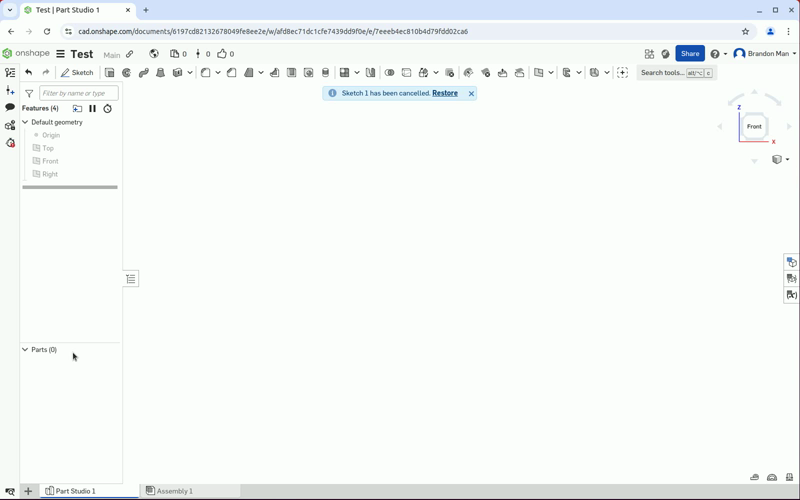
key(shift+s)
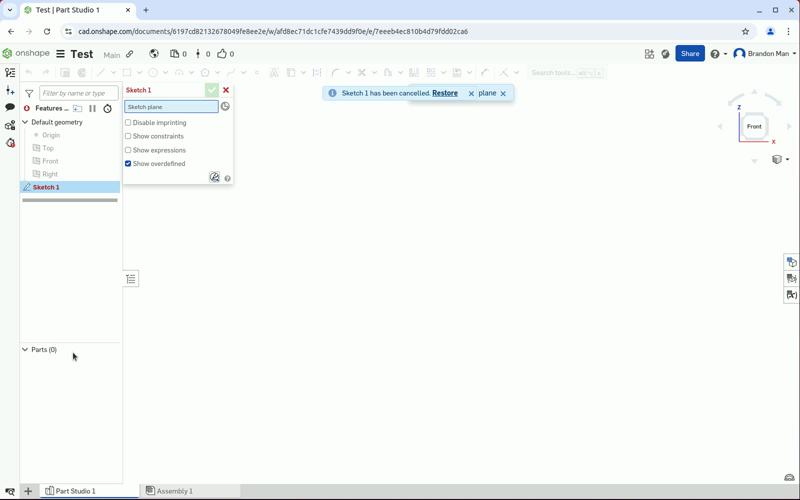
mouse_move(73, 163)
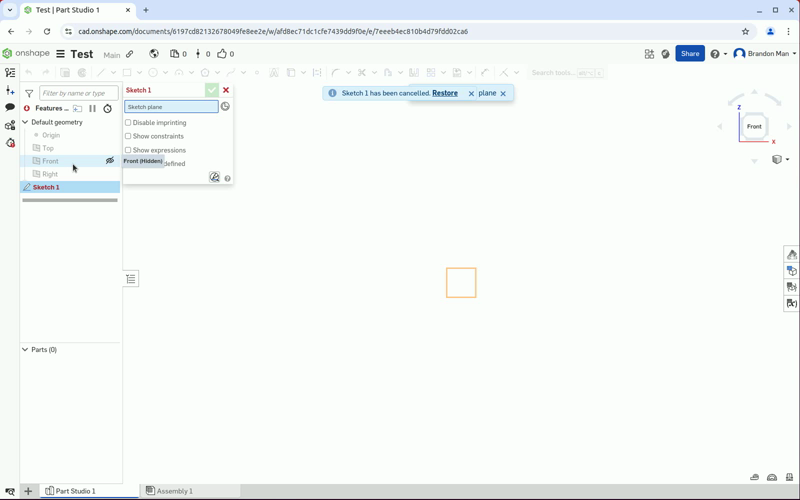
click(73, 163)
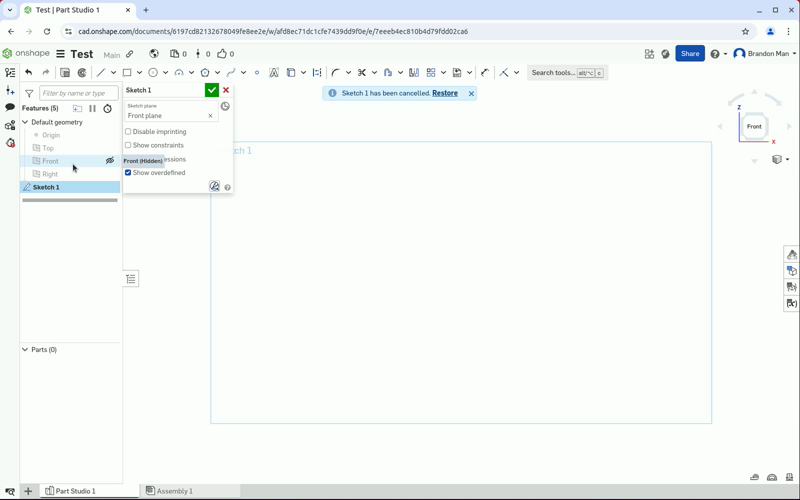
mouse_move(73, 352)
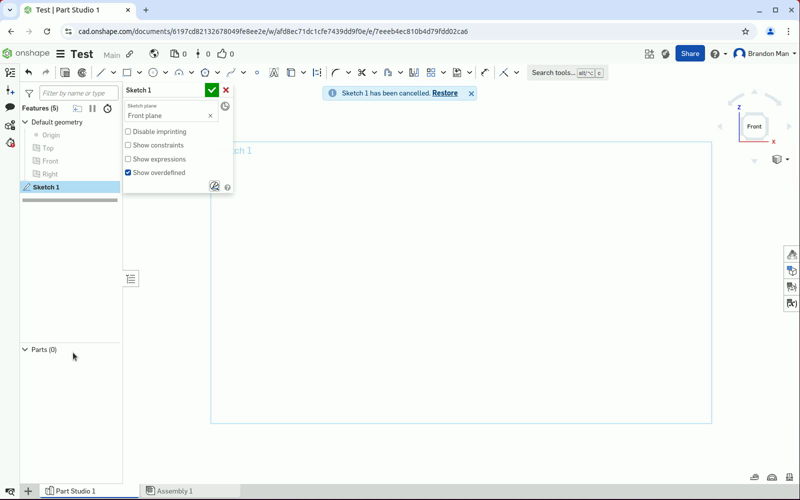
key(y)
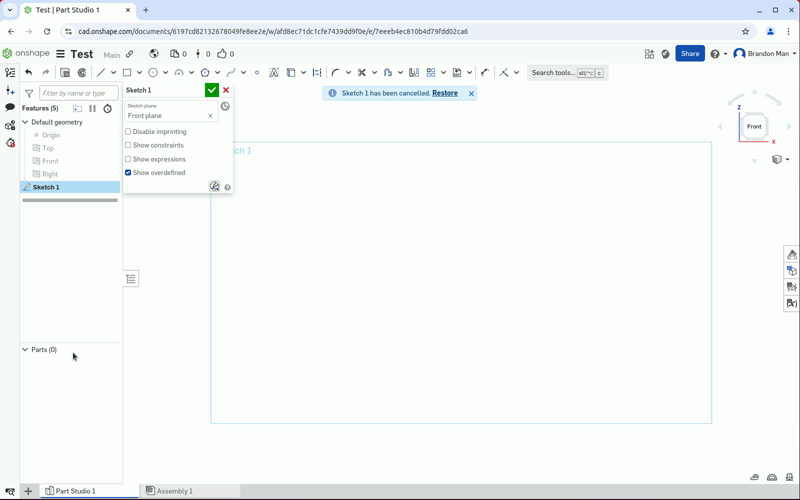
key(l)
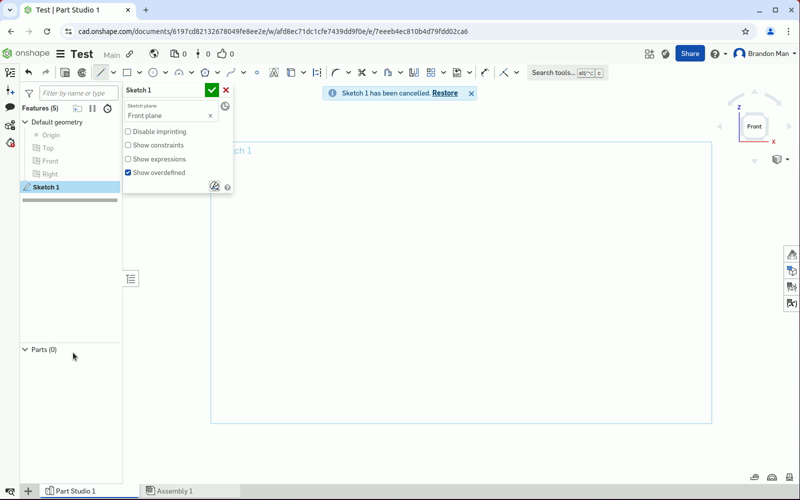
key_down(shift)
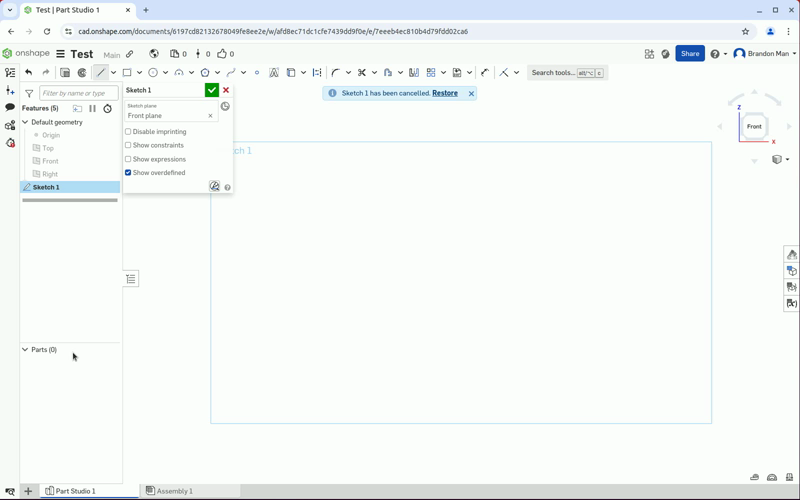
mouse_move(447, 282)
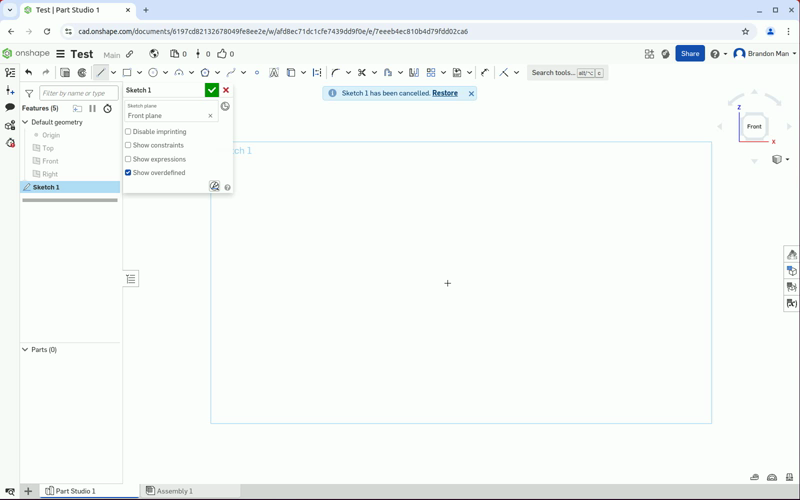
click(447, 282)
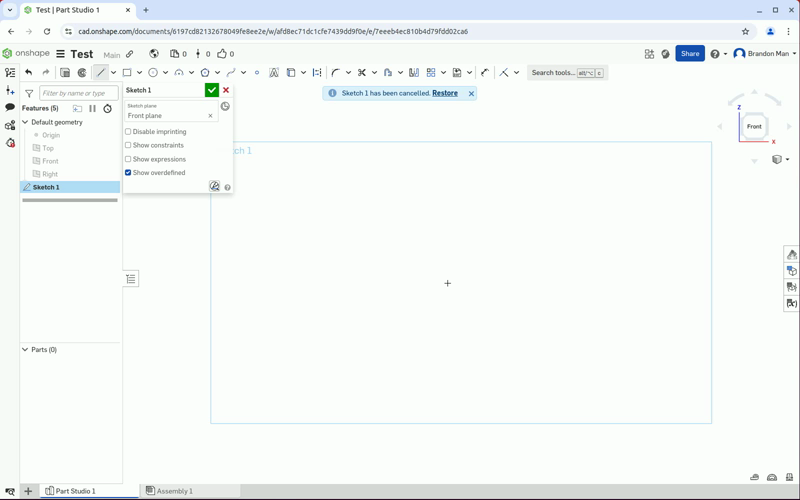
key_up(shift)
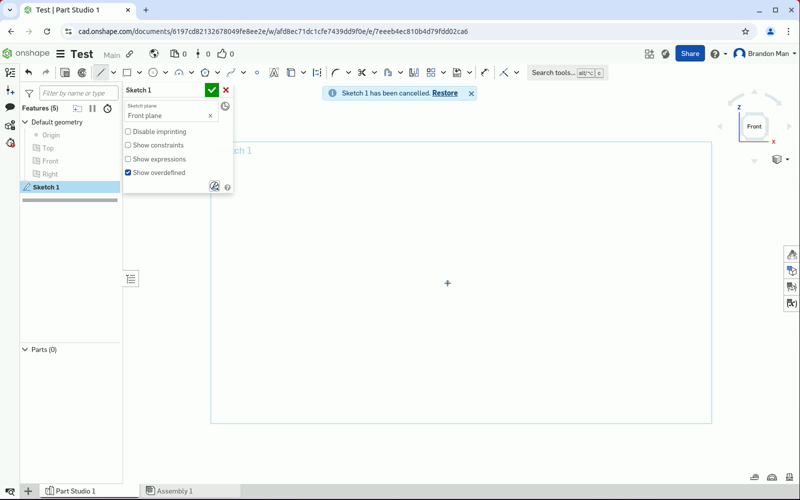
key_down(shift)
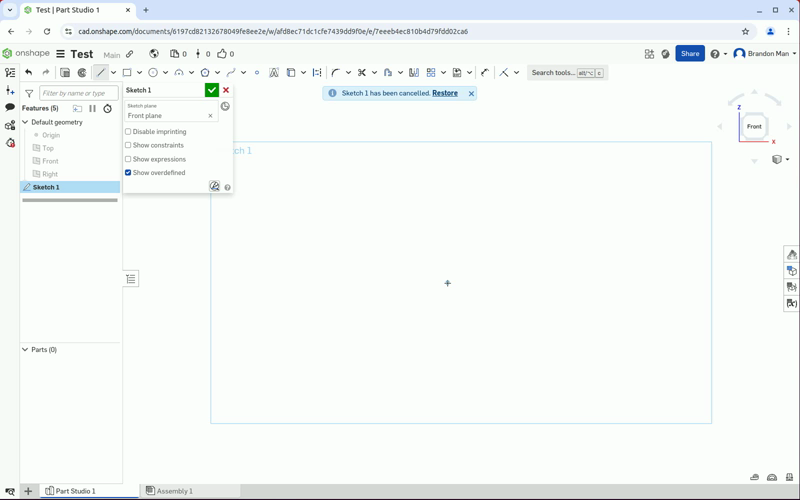
mouse_move(477, 282)
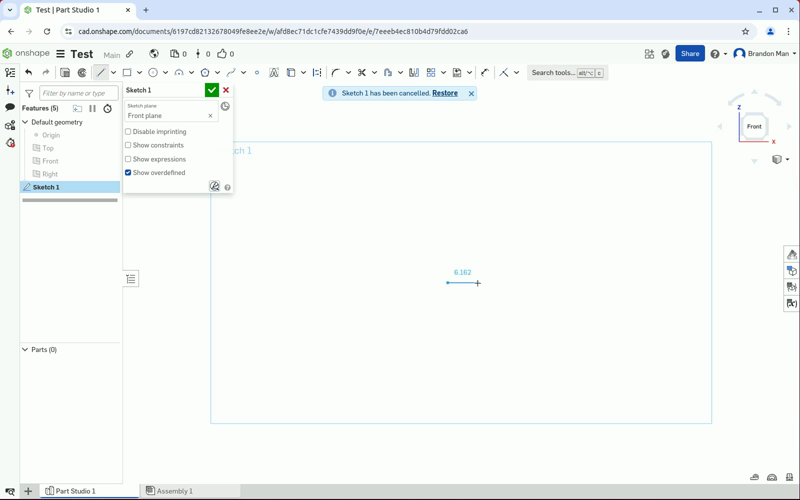
mouse_move(452, 287)
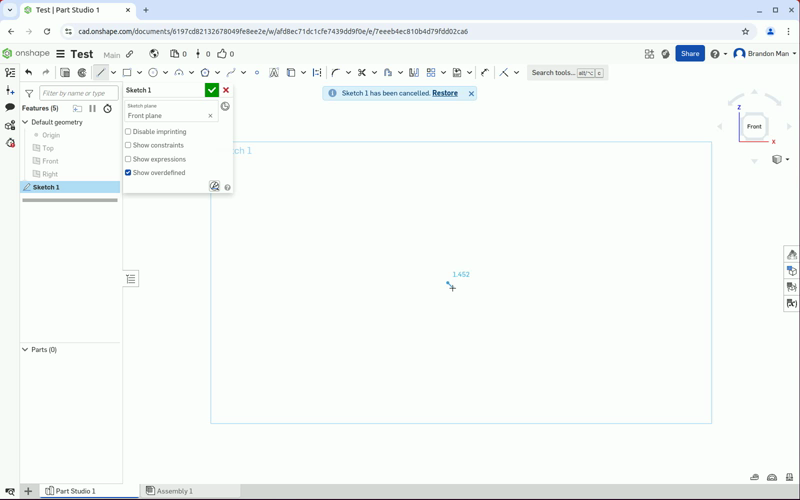
scroll(6)
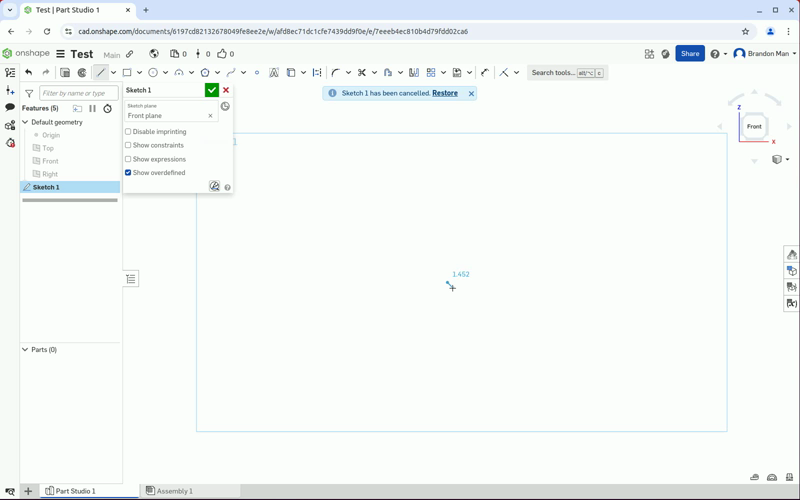
scroll(6)
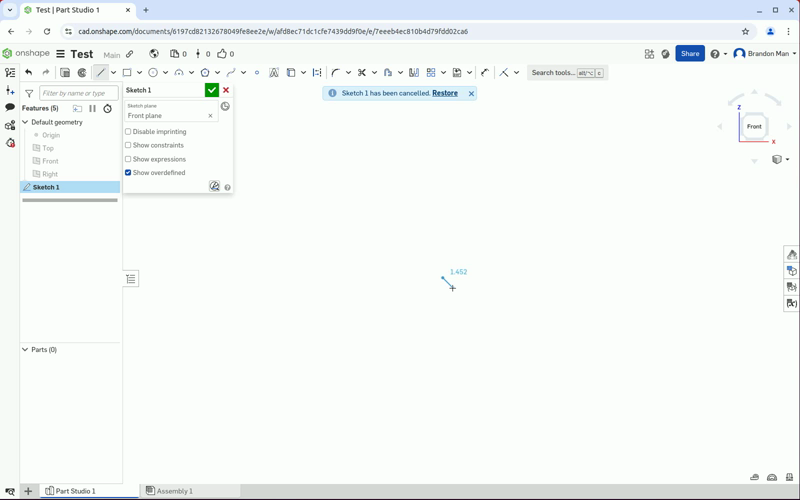
scroll(6)
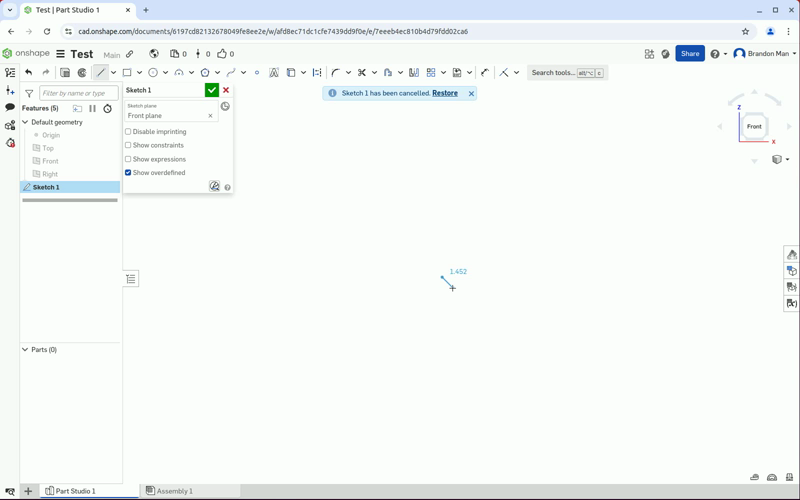
scroll(6)
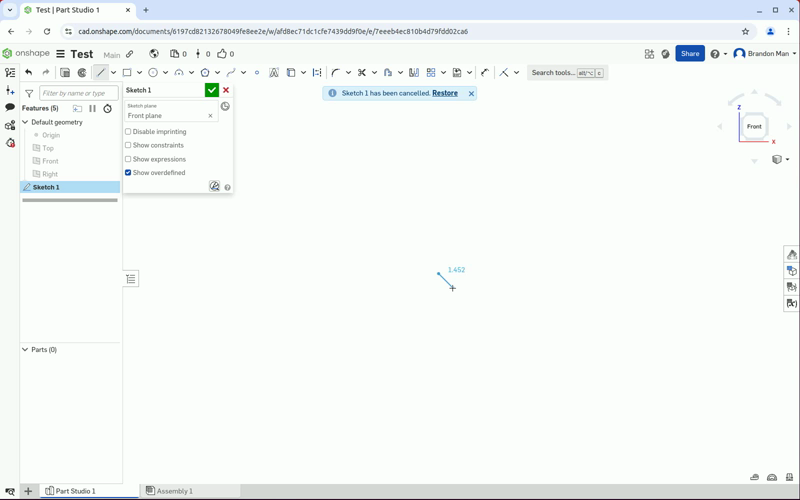
scroll(6)
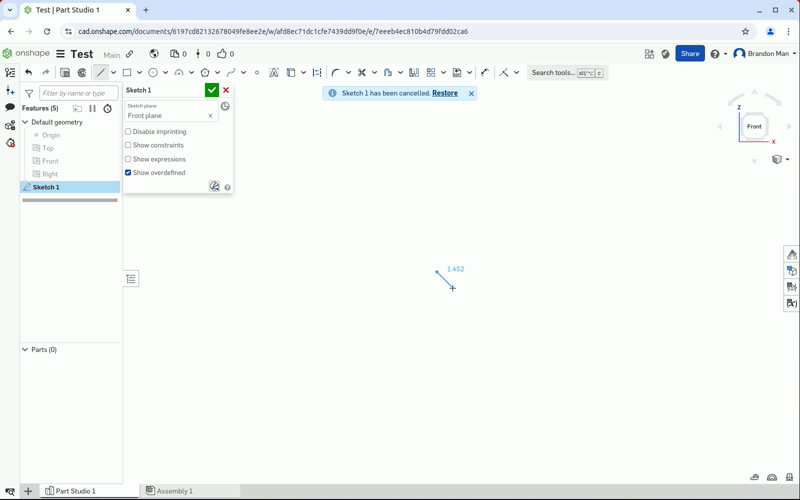
scroll(6)
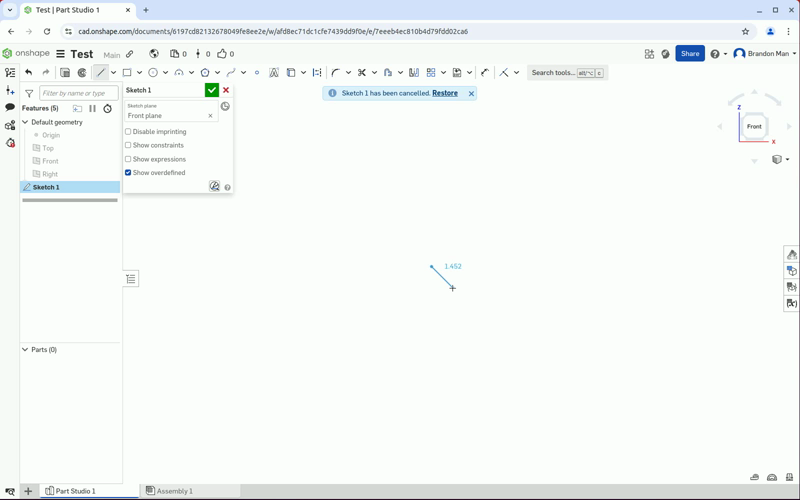
scroll(6)
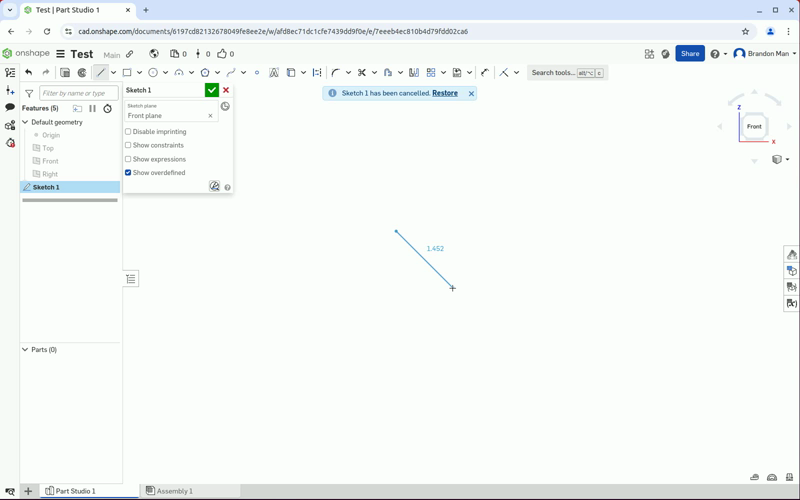
click(452, 287)
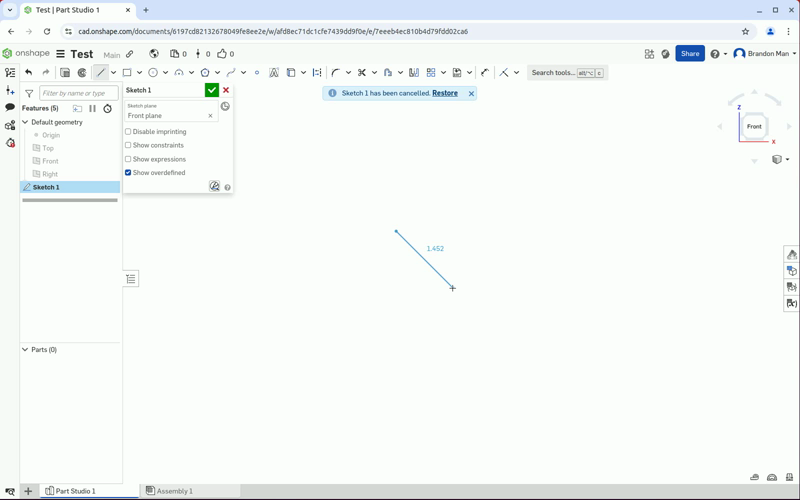
scroll(-6)
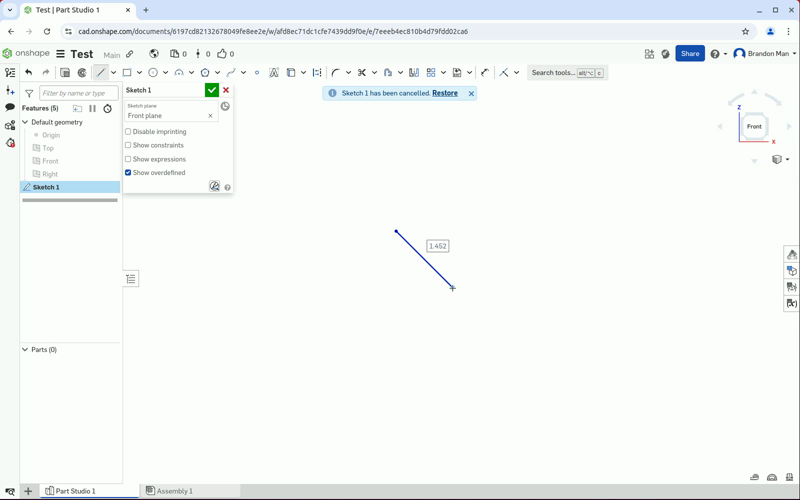
scroll(-6)
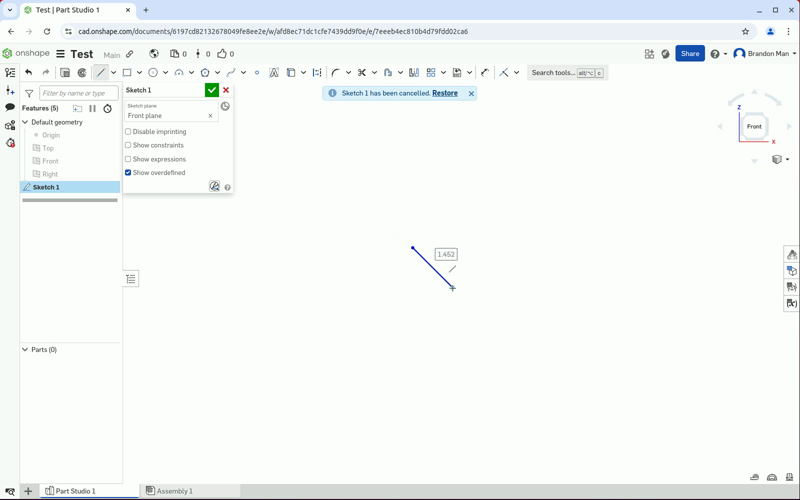
scroll(-6)
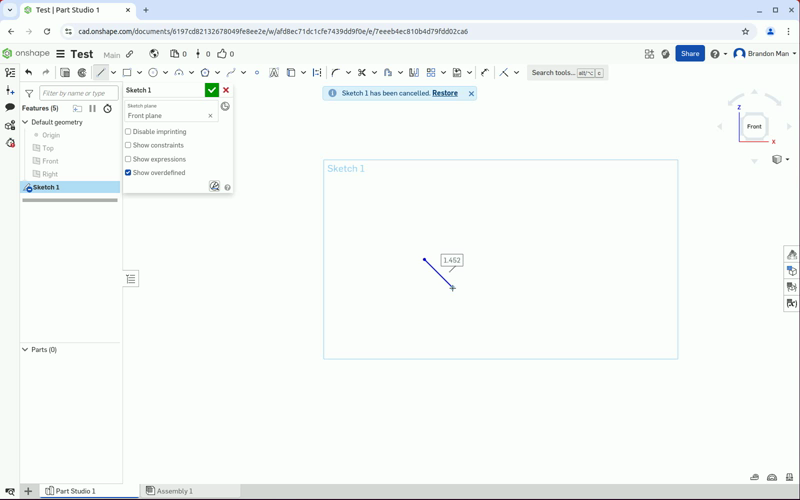
scroll(-6)
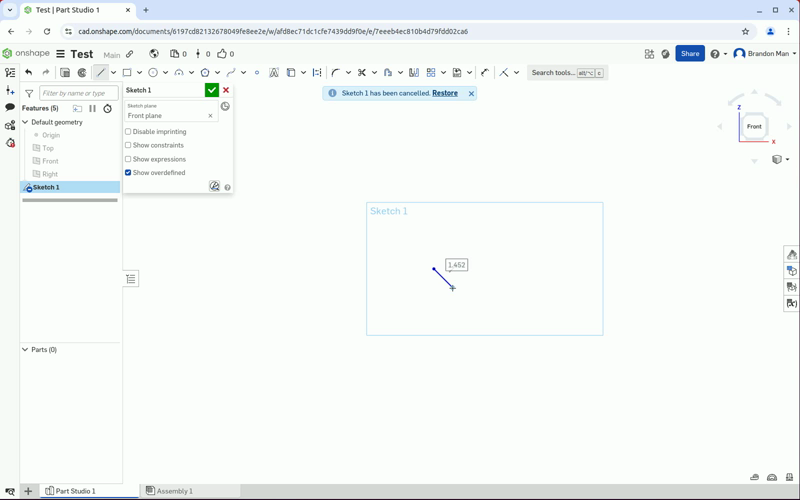
scroll(-6)
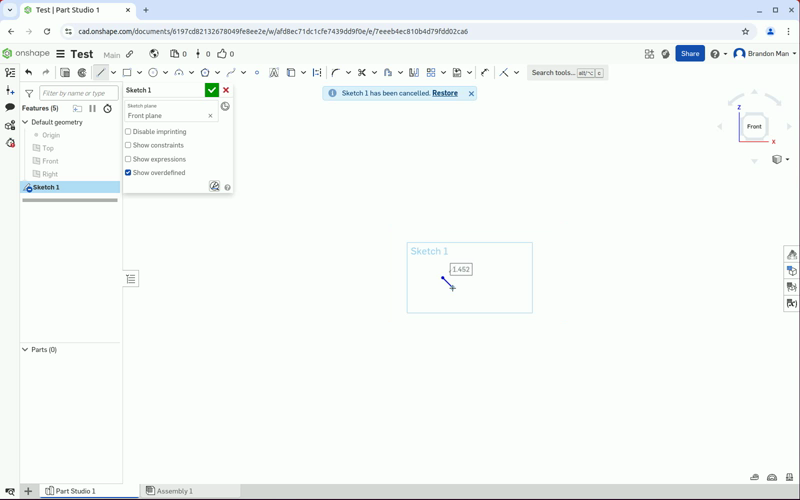
scroll(-6)
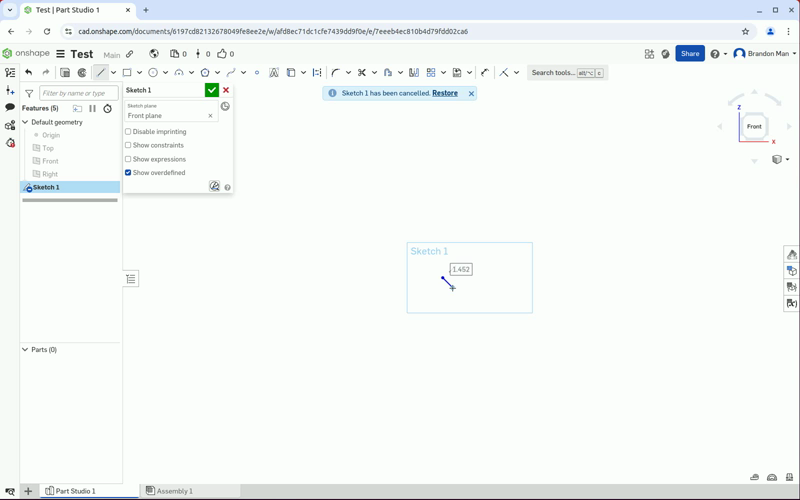
scroll(-6)
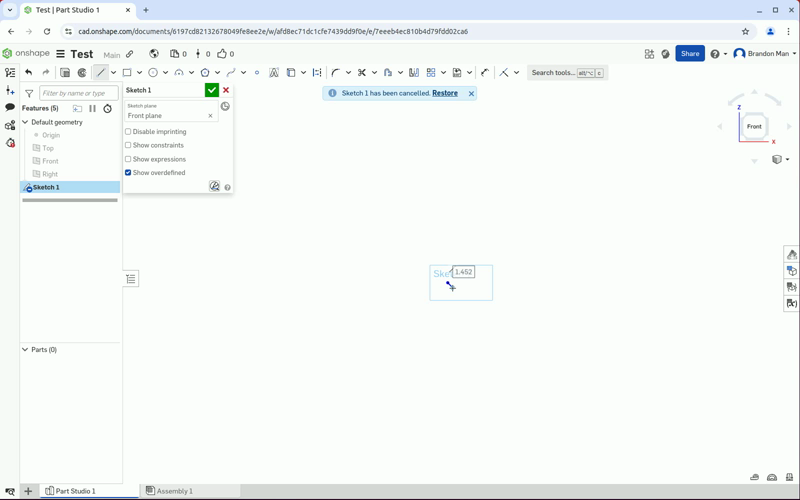
key_up(shift)
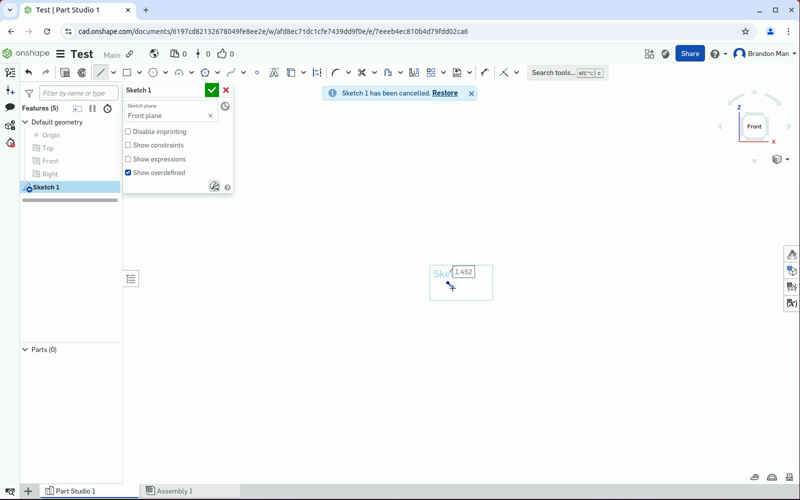
key_down(shift)
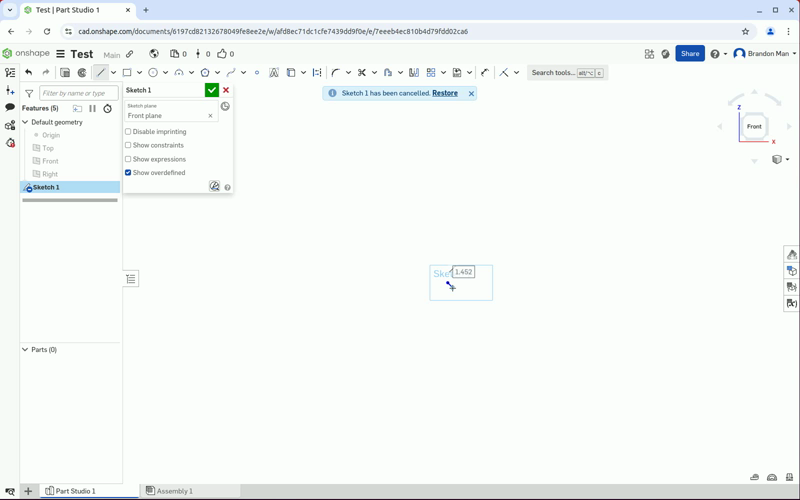
mouse_move(482, 287)
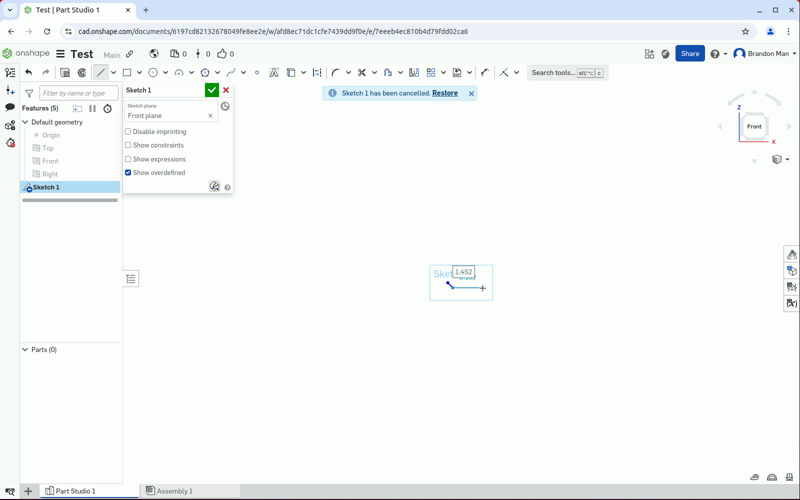
mouse_move(469, 287)
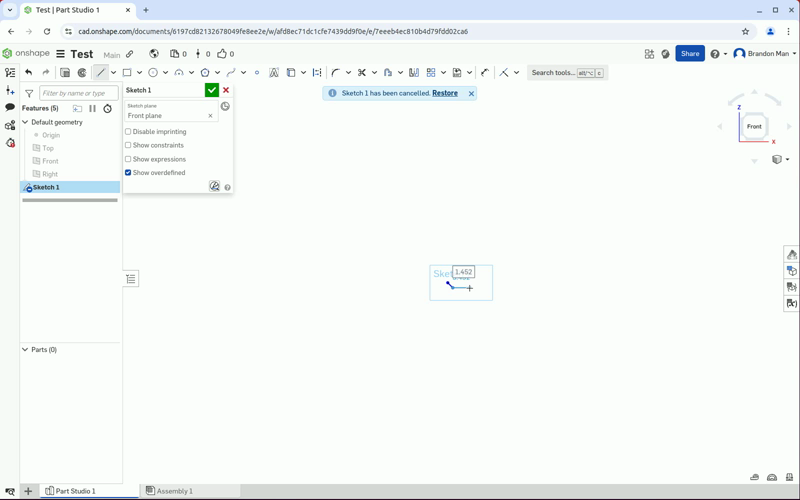
click(469, 287)
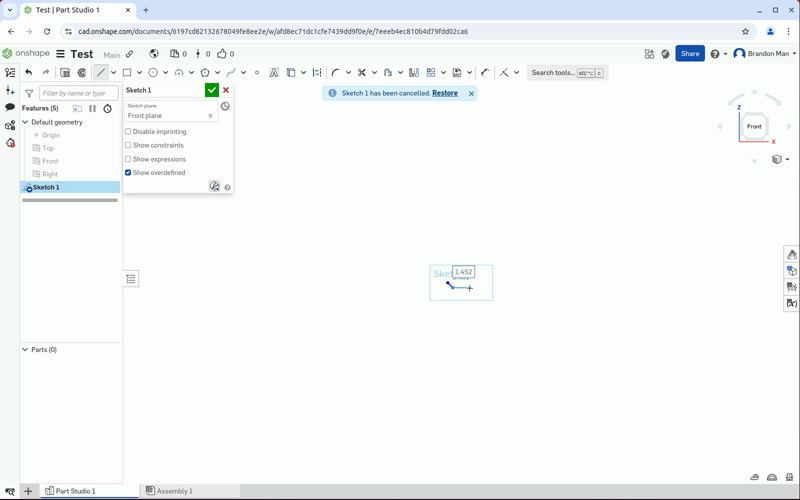
key_up(shift)
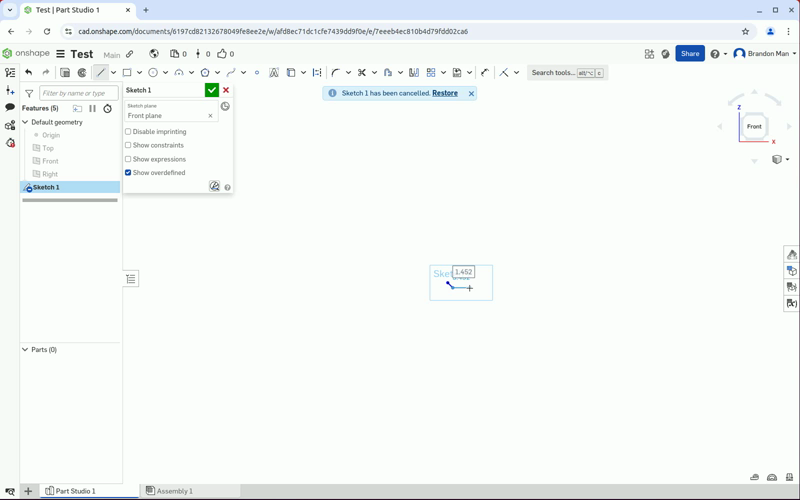
key_down(shift)
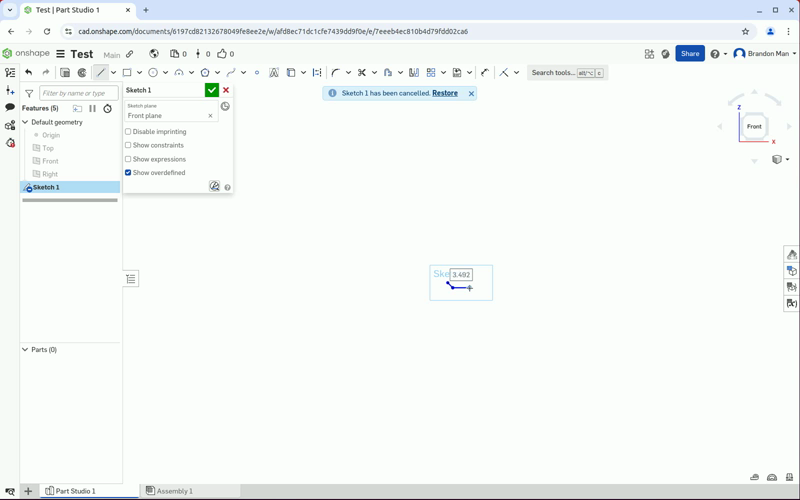
mouse_move(499, 287)
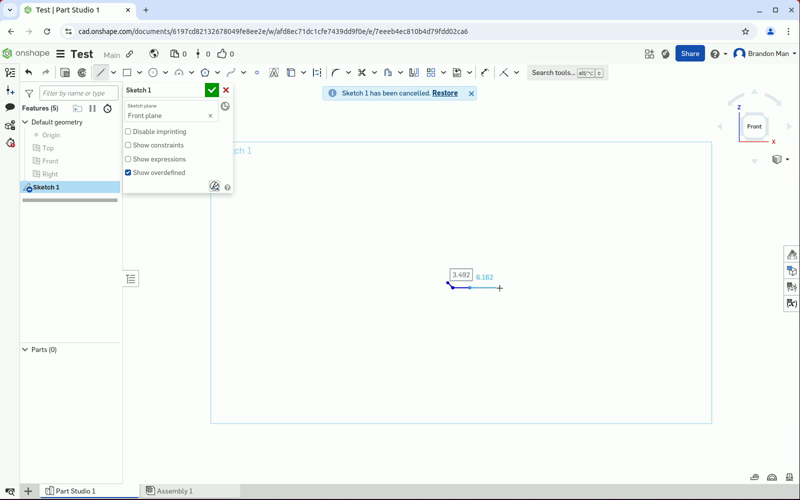
mouse_move(474, 282)
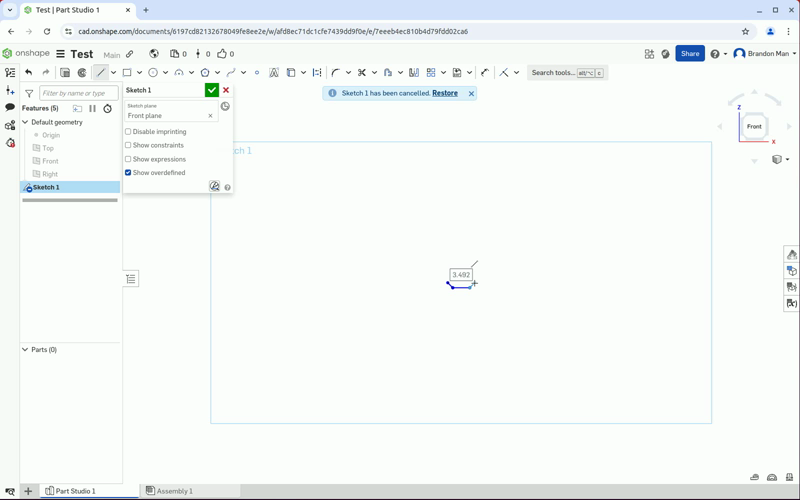
scroll(6)
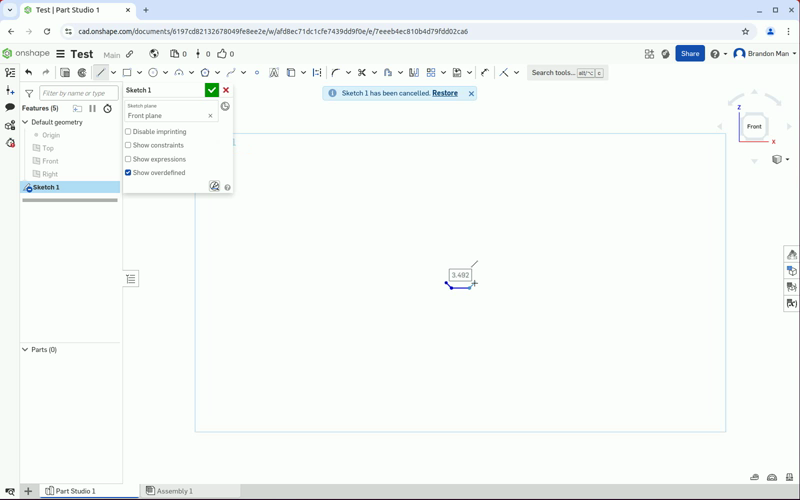
scroll(6)
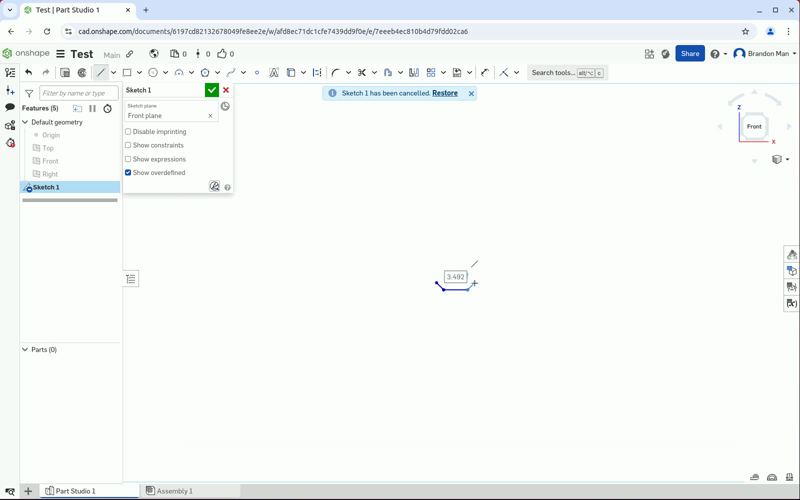
scroll(6)
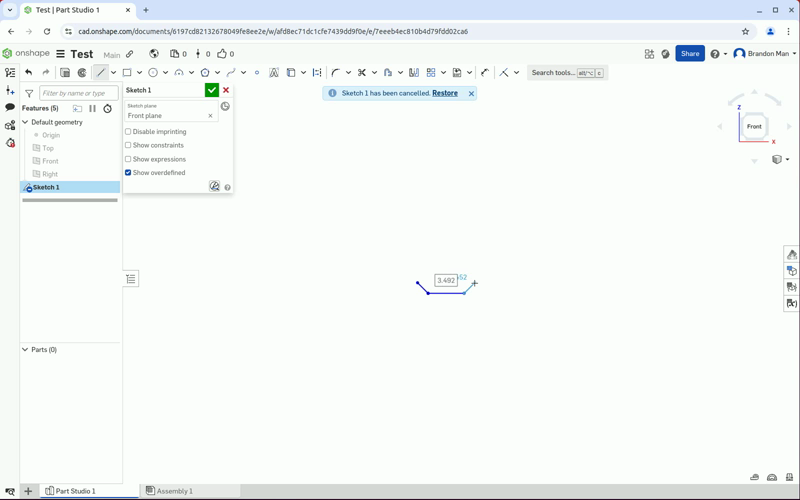
scroll(6)
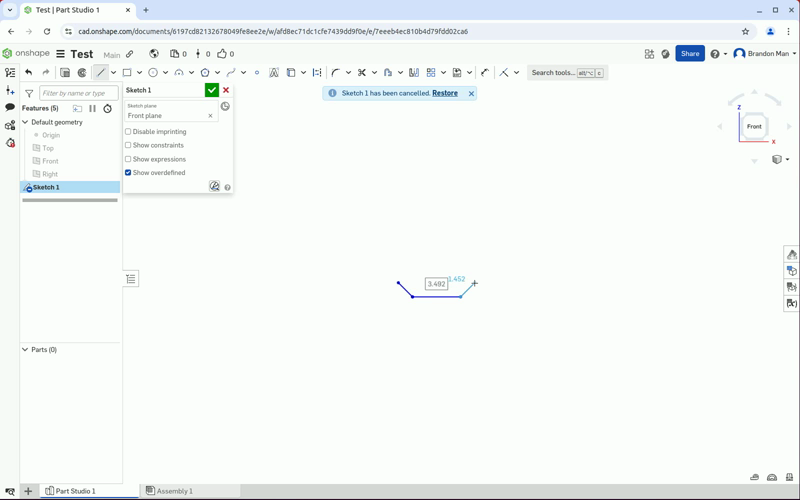
scroll(6)
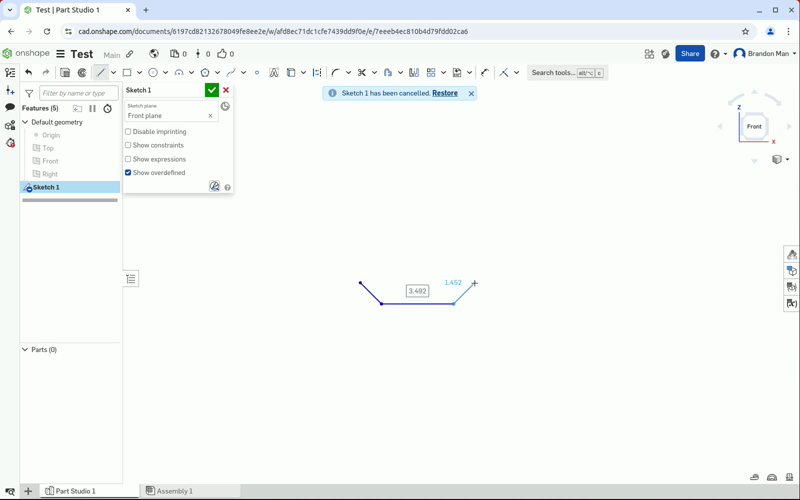
scroll(6)
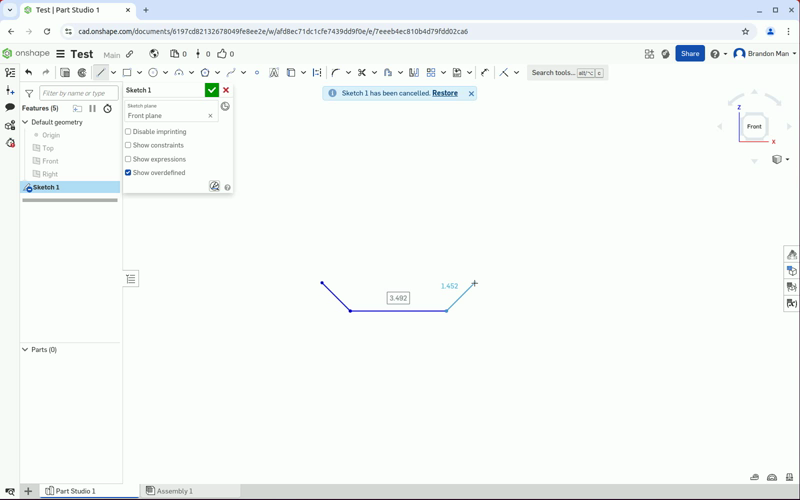
scroll(6)
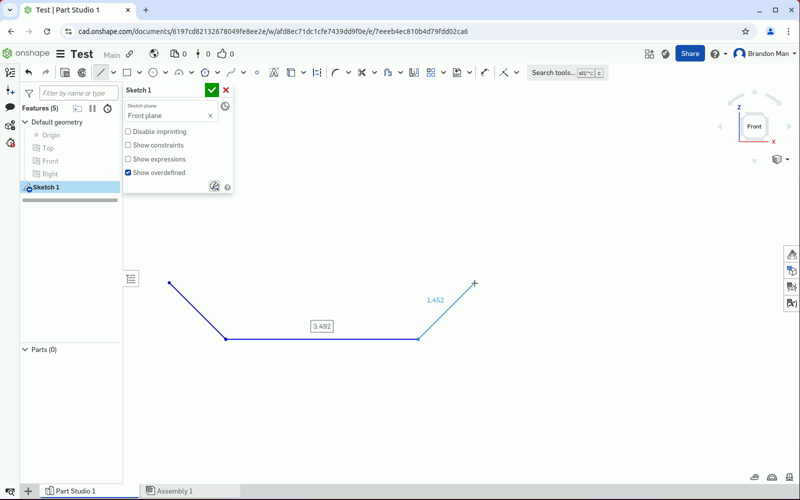
click(474, 282)
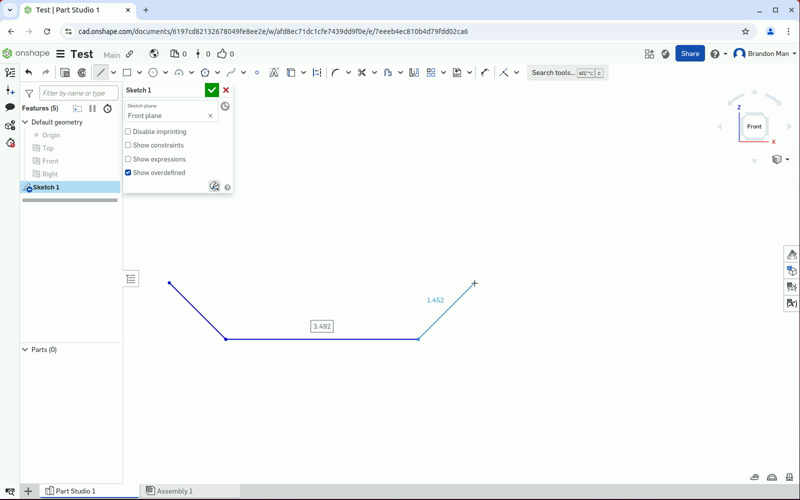
scroll(-6)
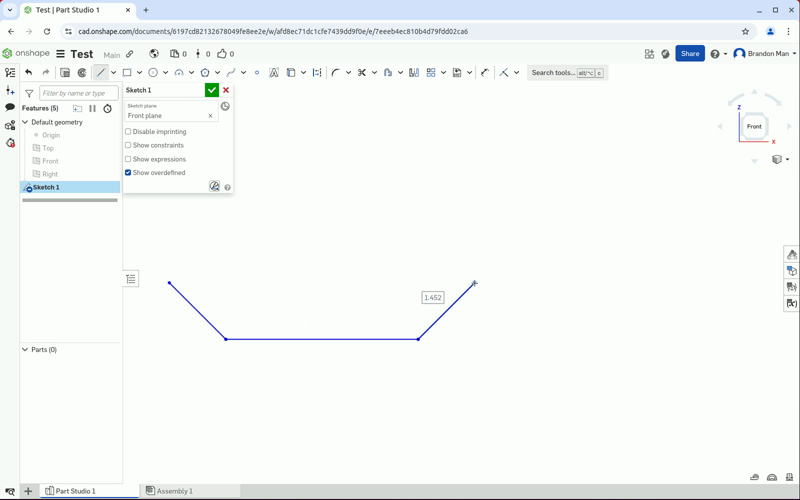
scroll(-6)
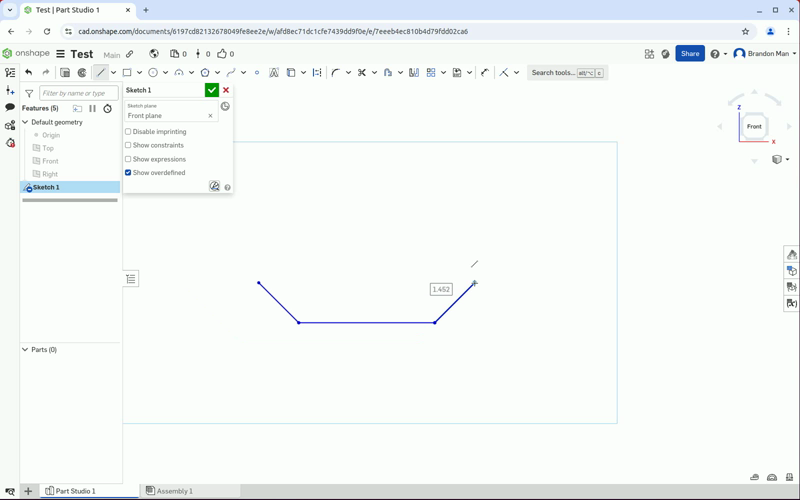
scroll(-6)
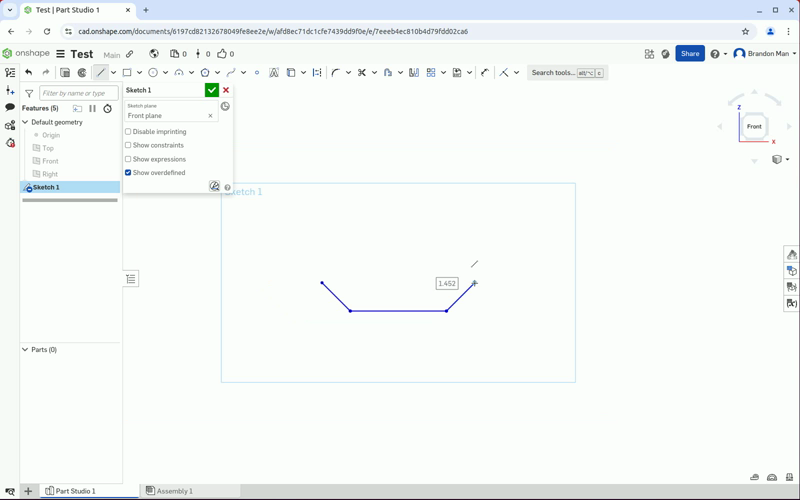
scroll(-6)
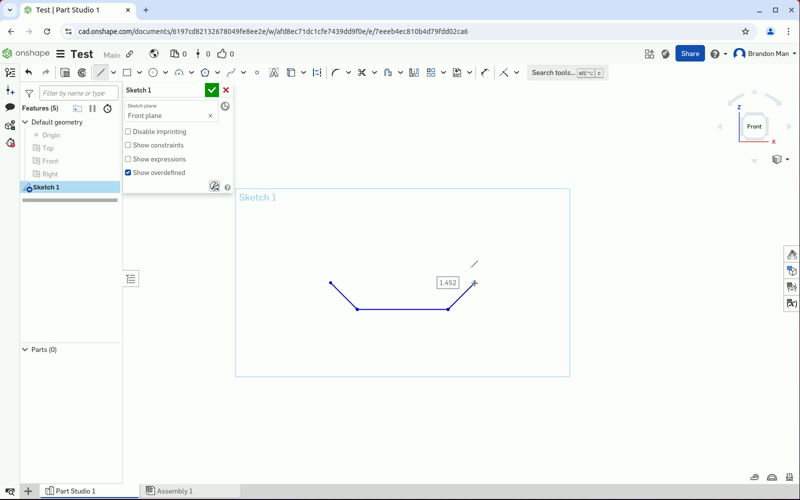
scroll(-6)
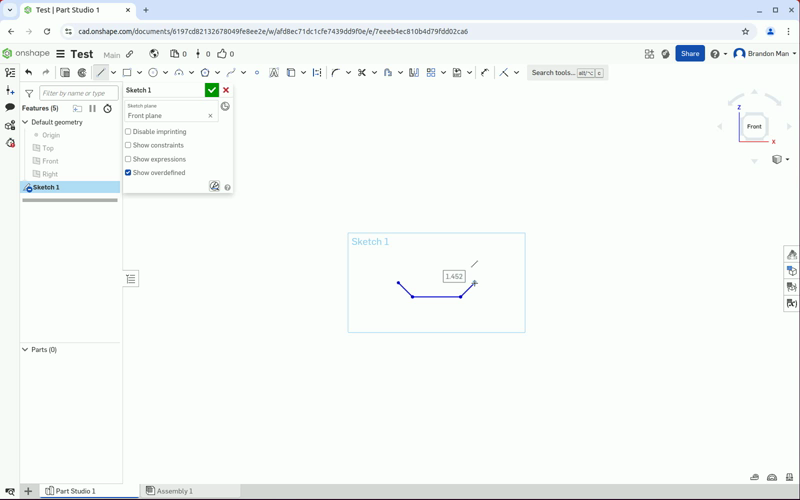
scroll(-6)
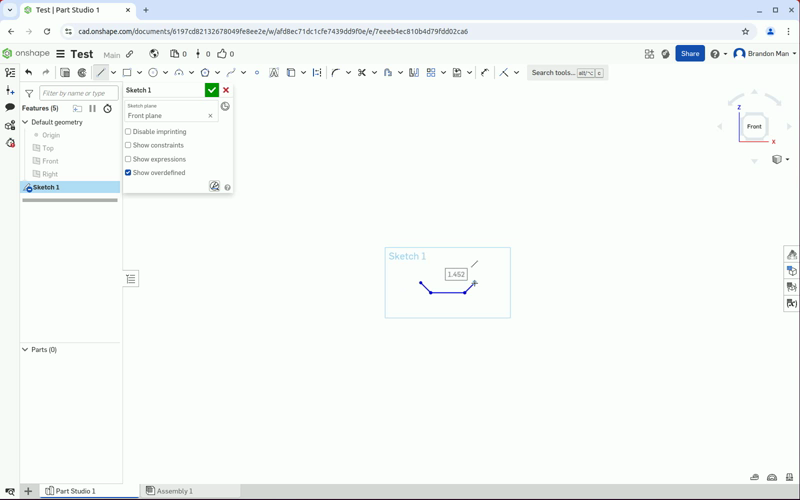
scroll(-6)
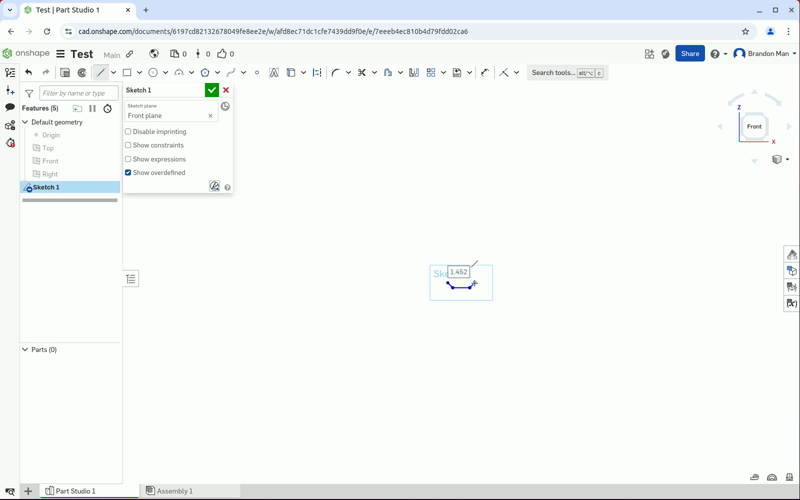
key_up(shift)
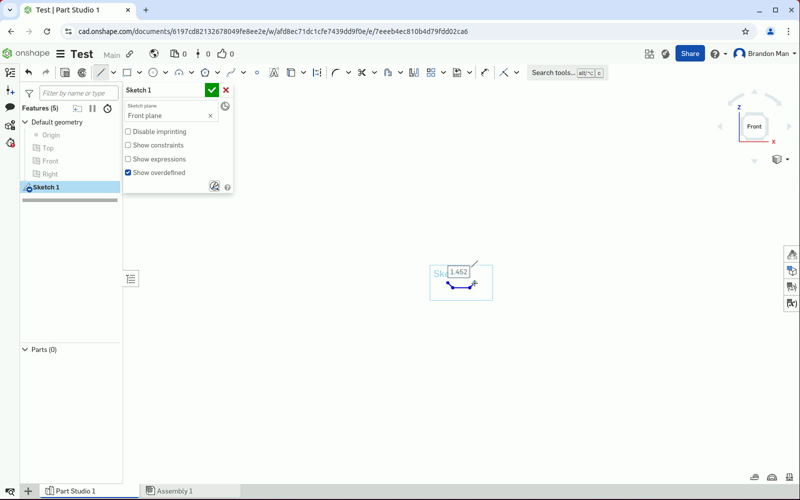
mouse_move(504, 282)
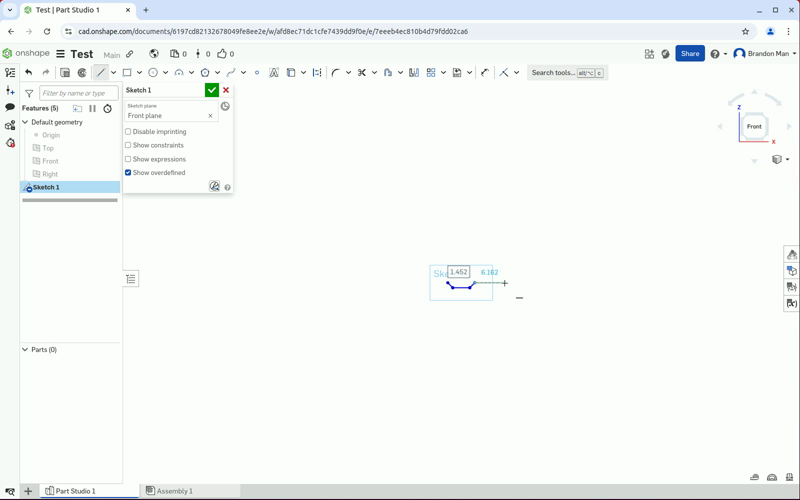
key_down(shift)
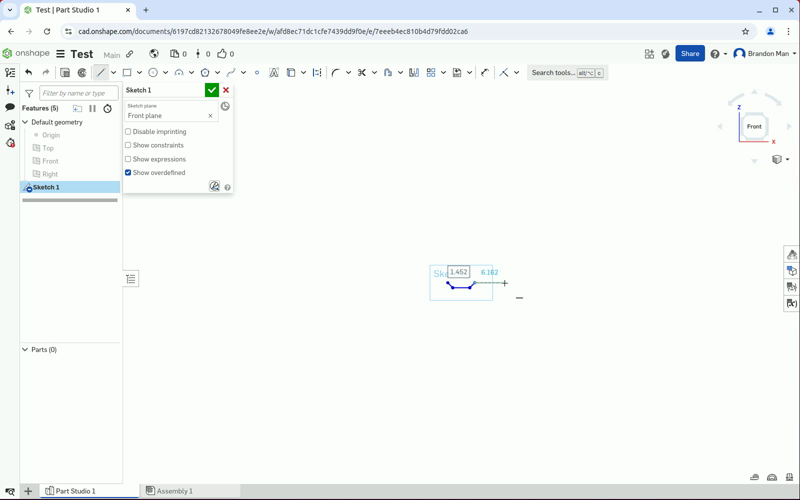
mouse_move(447, 282)
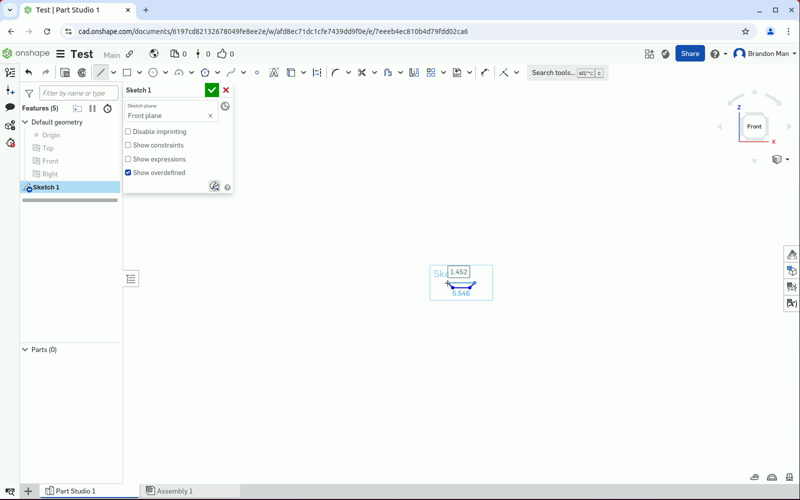
key_up(shift)
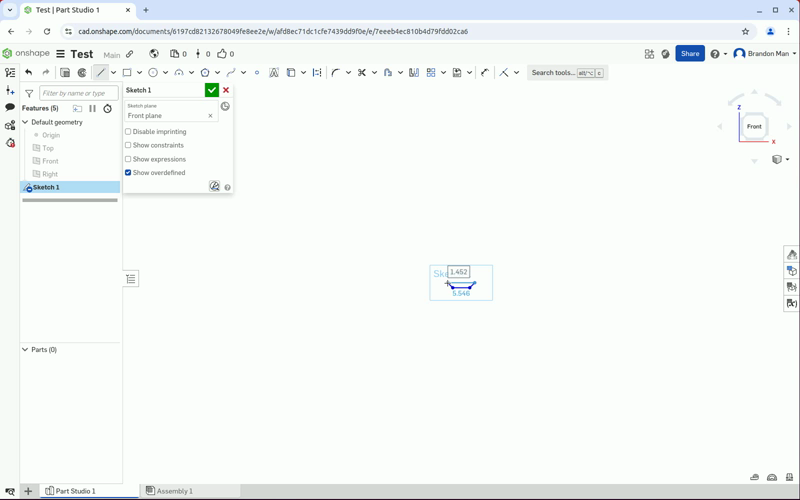
click(447, 282)
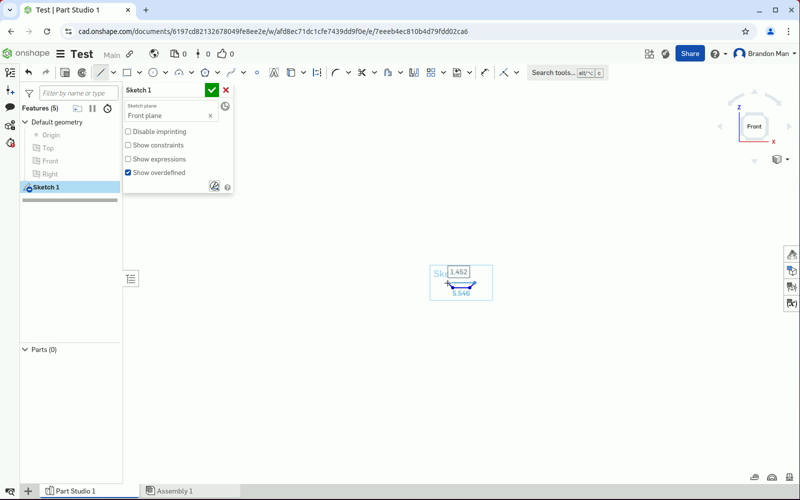
key(esc)
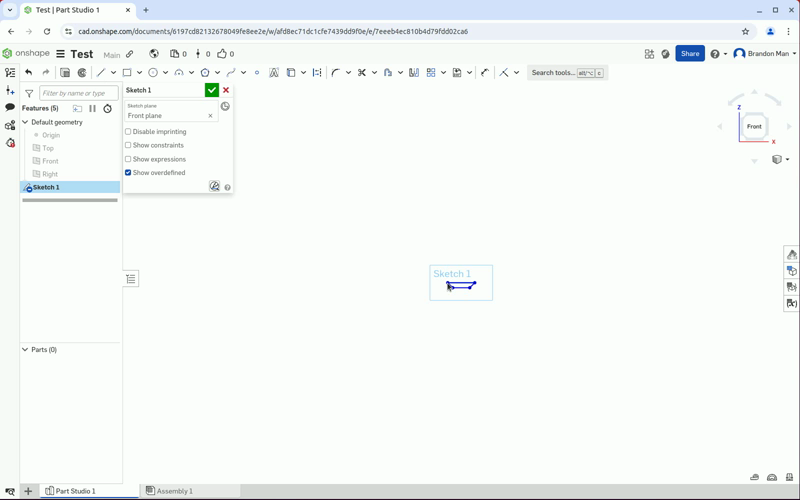
mouse_move(459, 287)
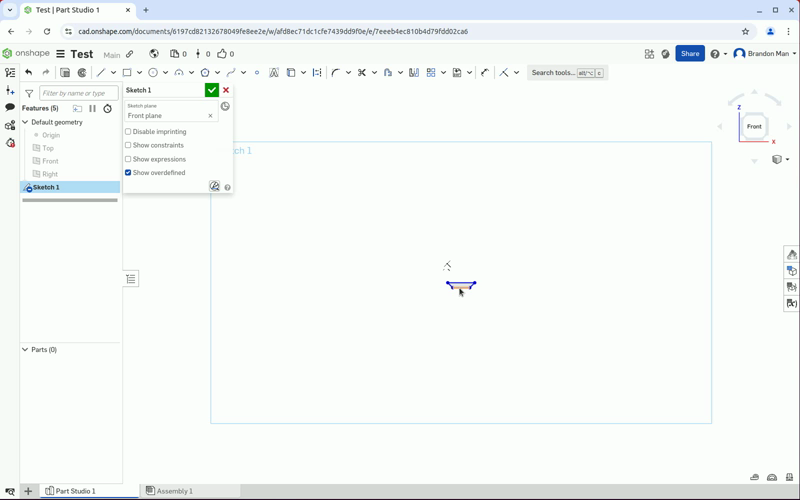
scroll(6)
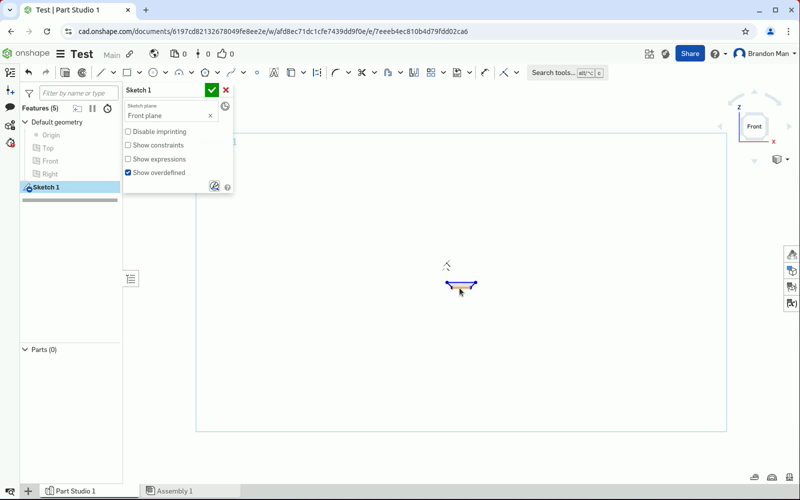
scroll(6)
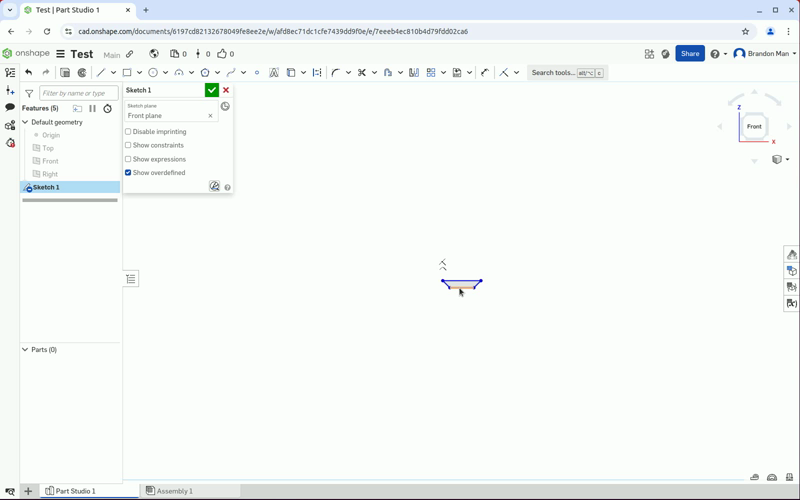
scroll(6)
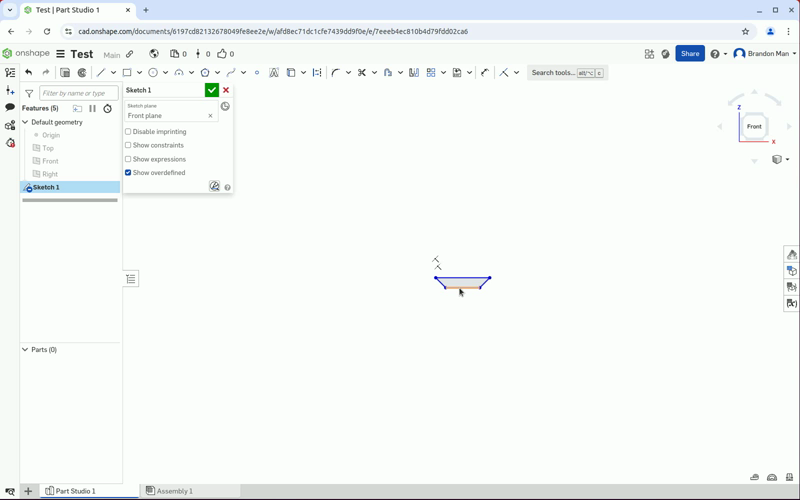
scroll(6)
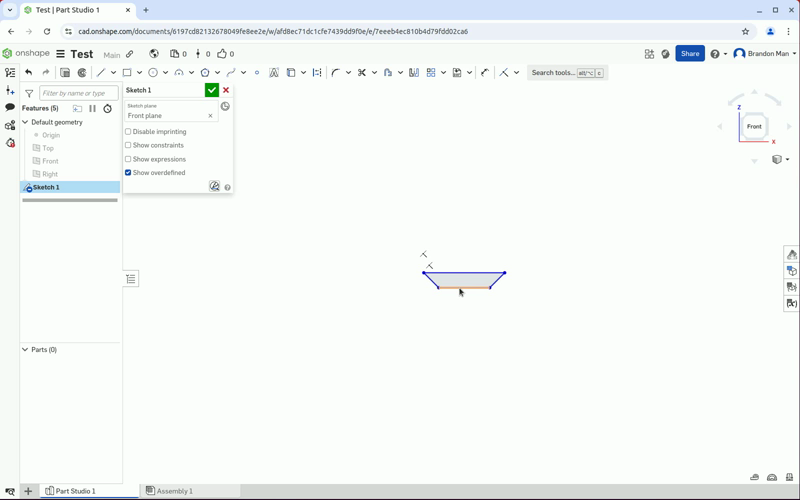
scroll(6)
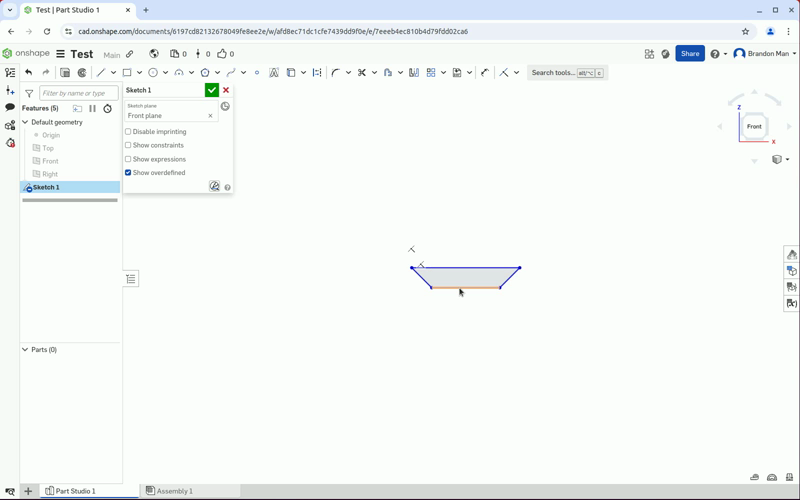
scroll(6)
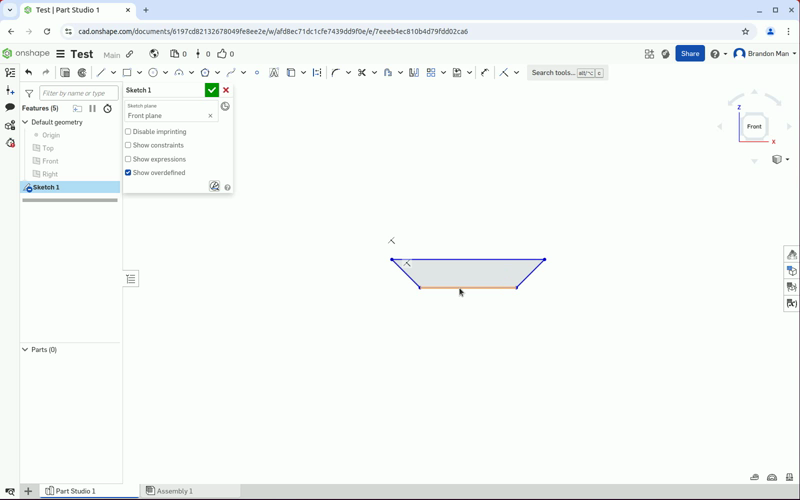
scroll(6)
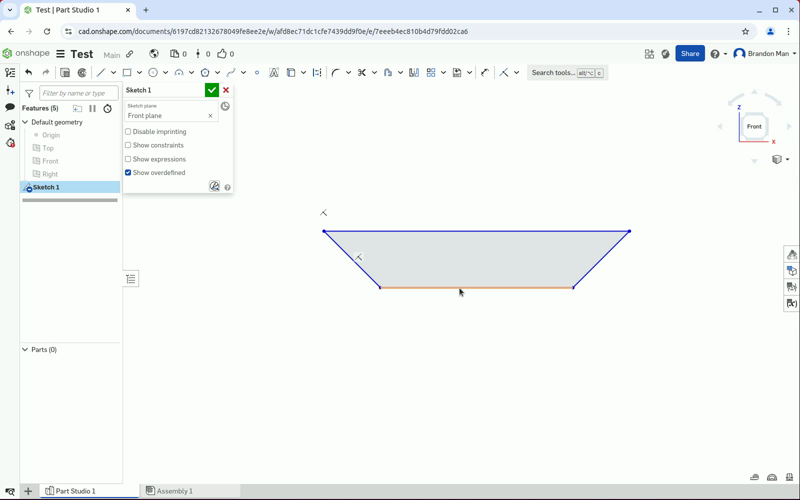
click(459, 287)
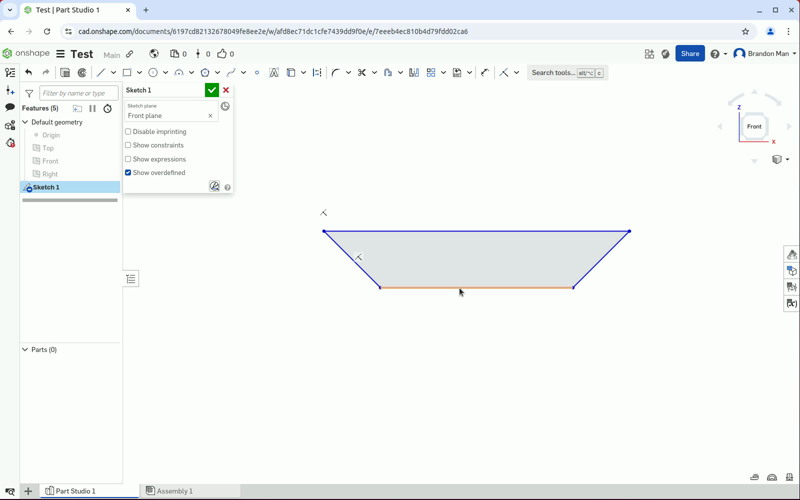
scroll(-6)
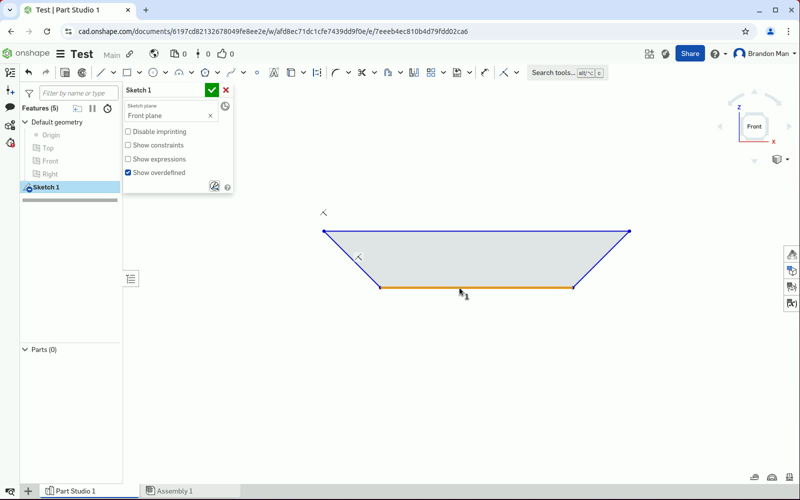
scroll(-6)
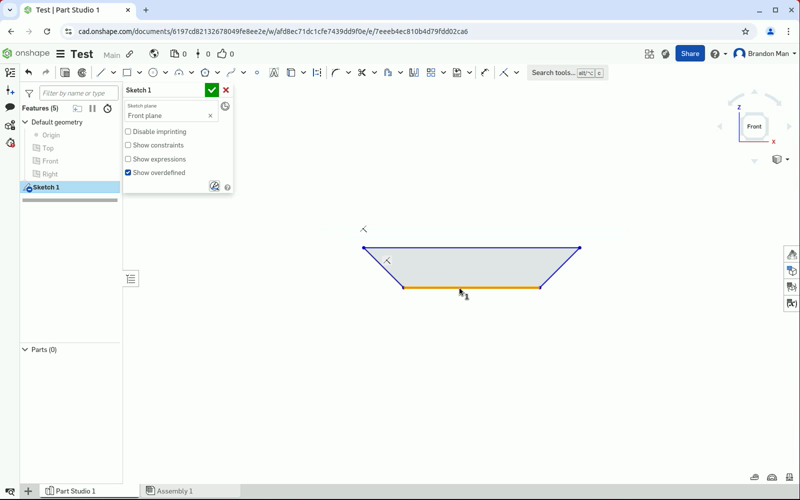
scroll(-6)
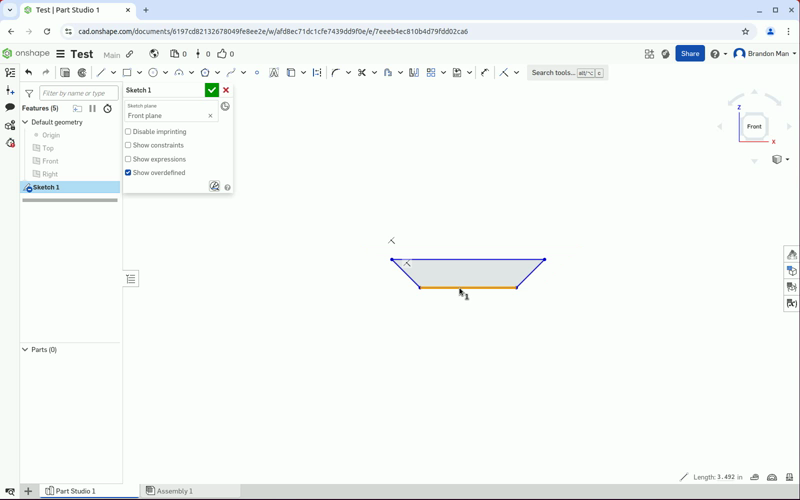
scroll(-6)
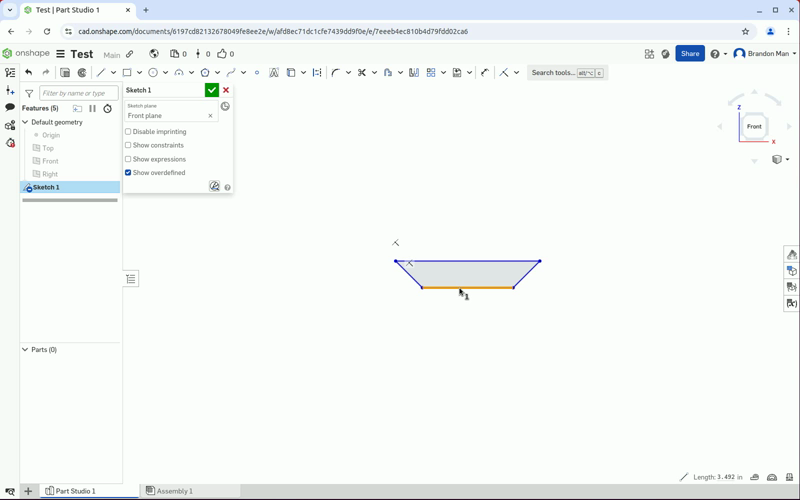
scroll(-6)
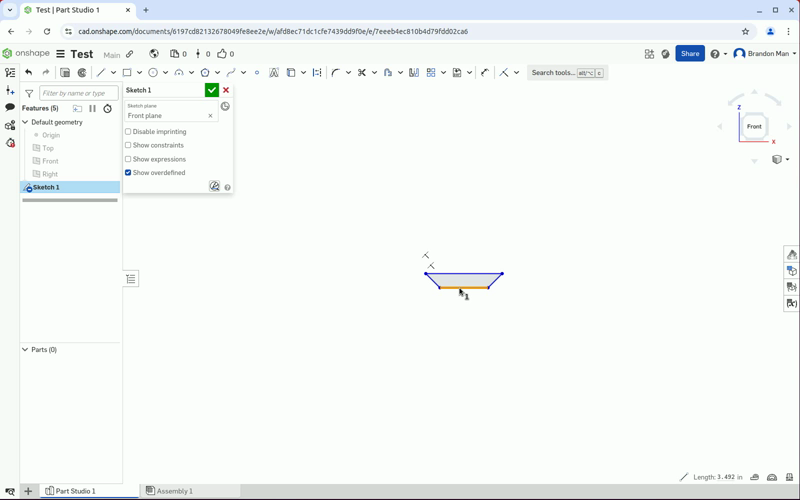
scroll(-6)
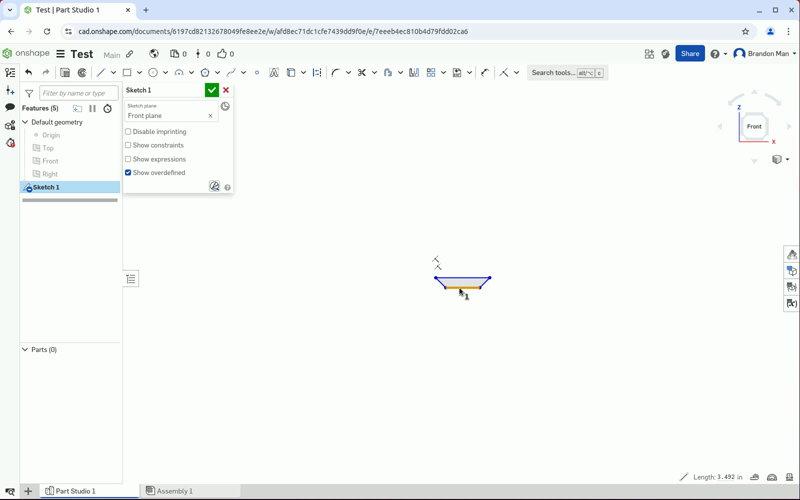
scroll(-6)
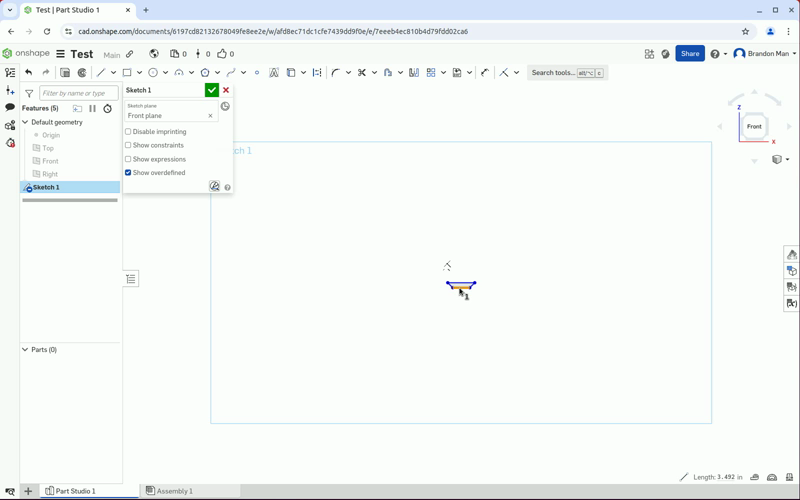
mouse_move(73, 352)
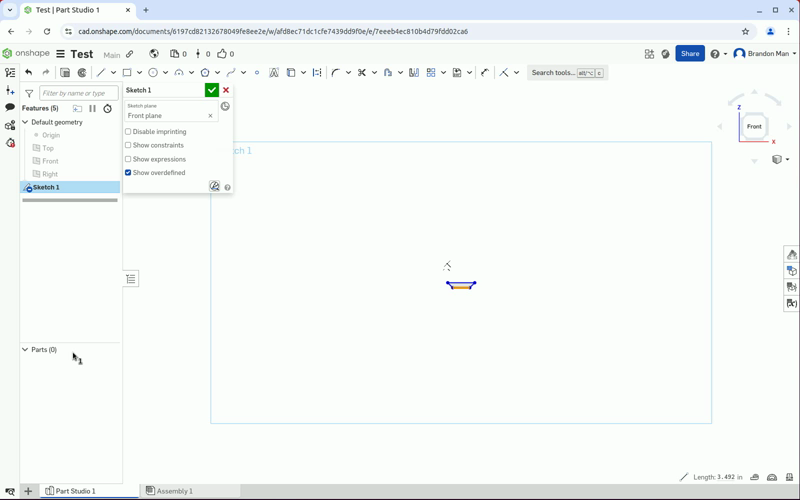
key(shift+y)
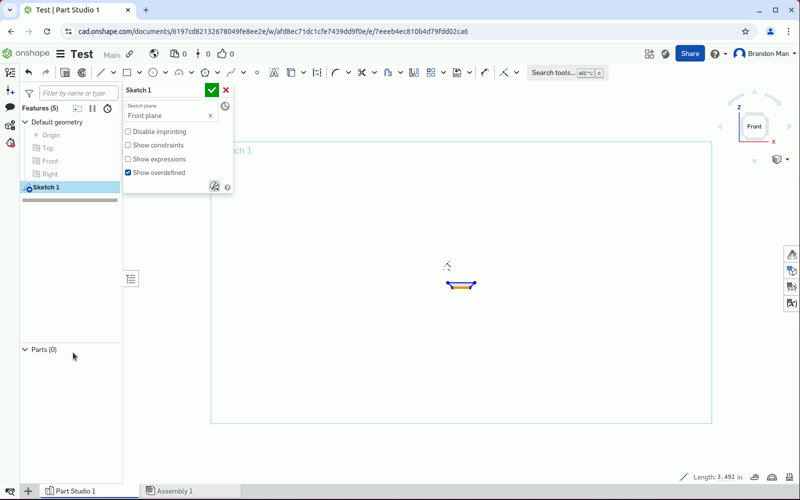
key(shift+e)
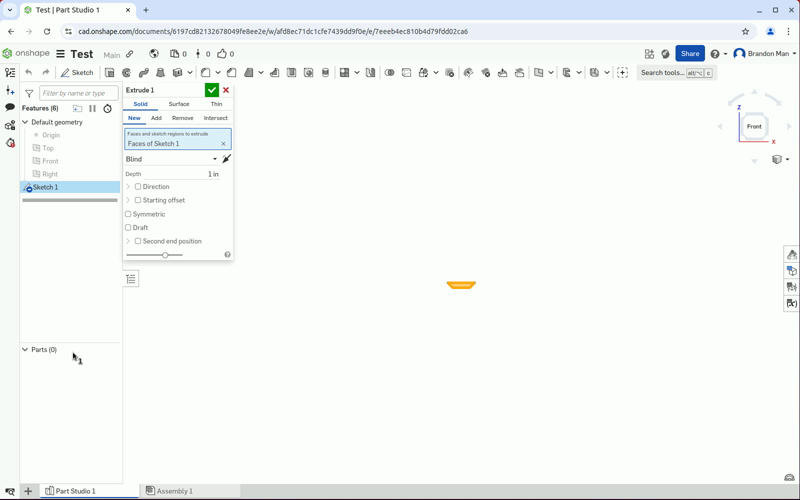
mouse_move(143, 106)
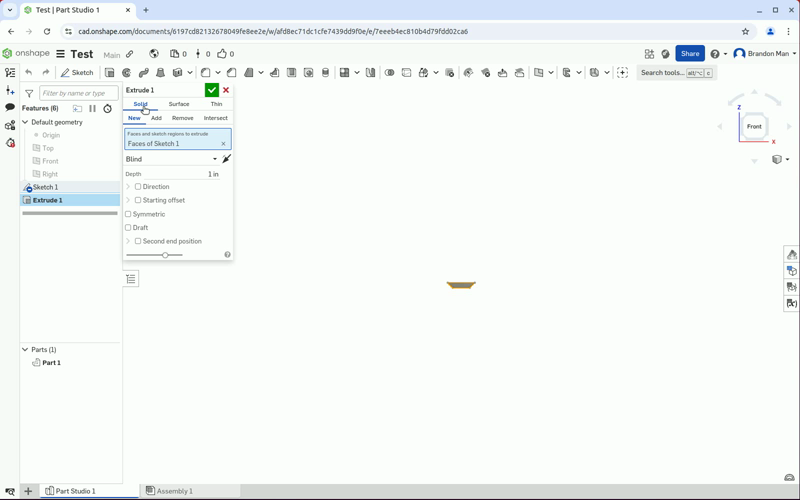
click(143, 106)
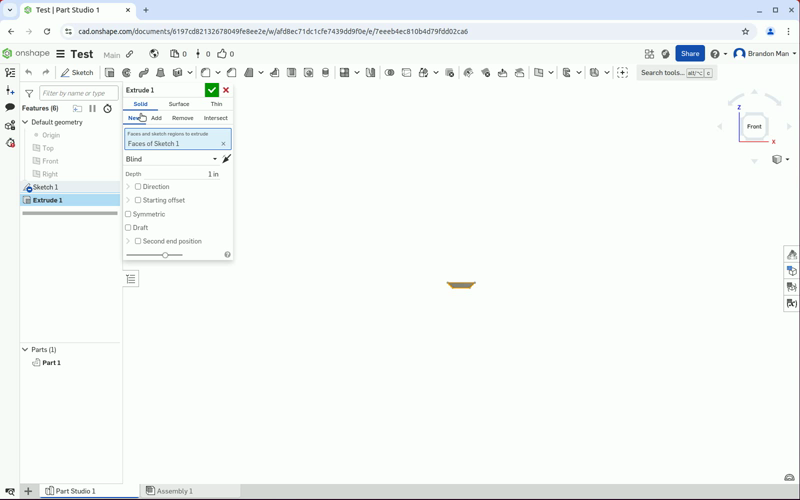
mouse_move(137, 120)
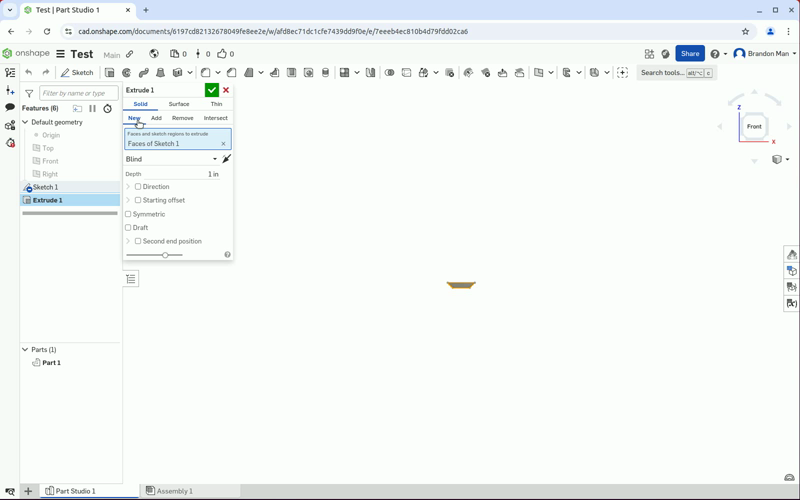
click(137, 120)
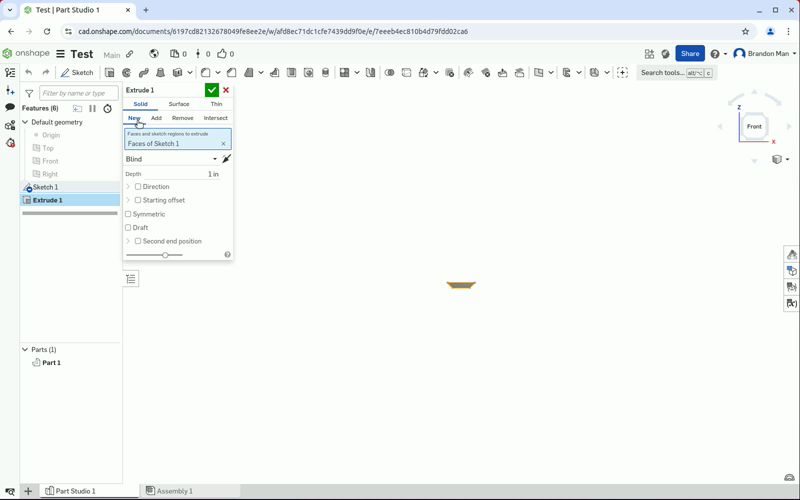
key(tab, 4)
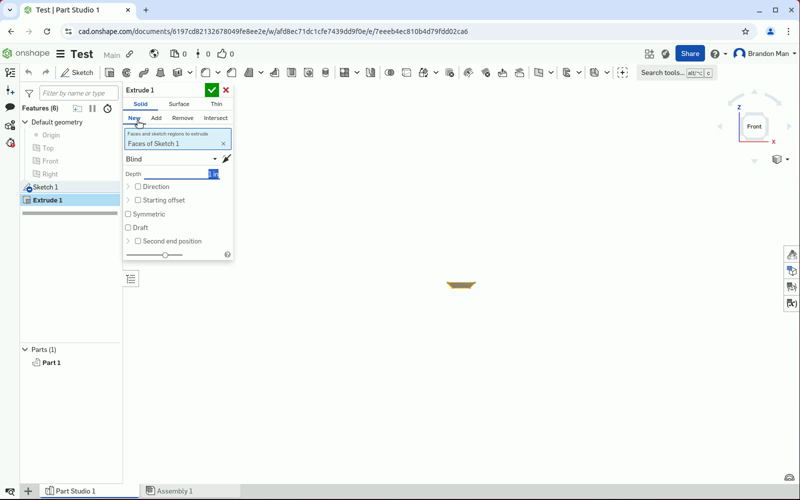
text(23.108)
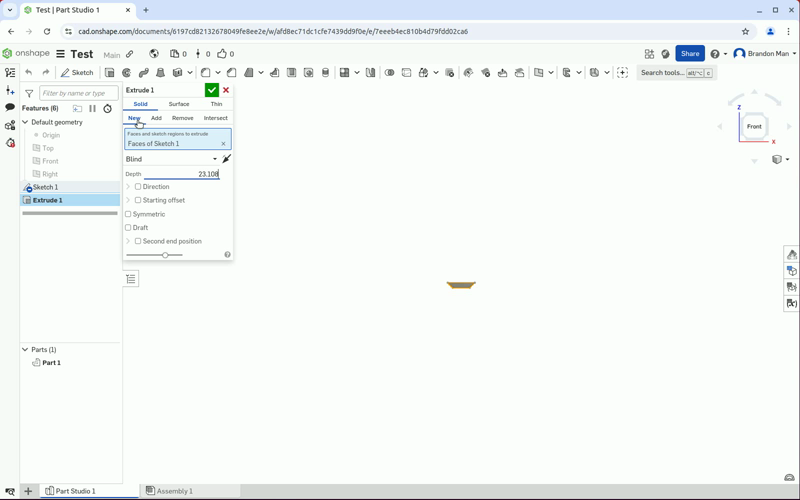
key(enter)
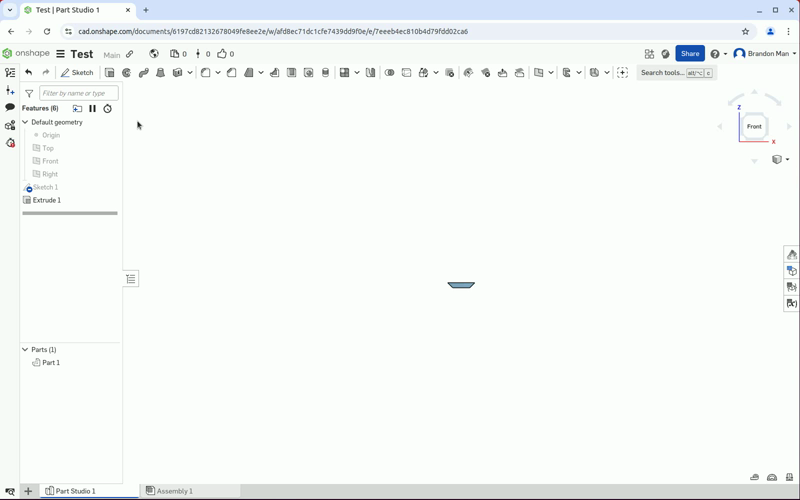
key(shift+h)
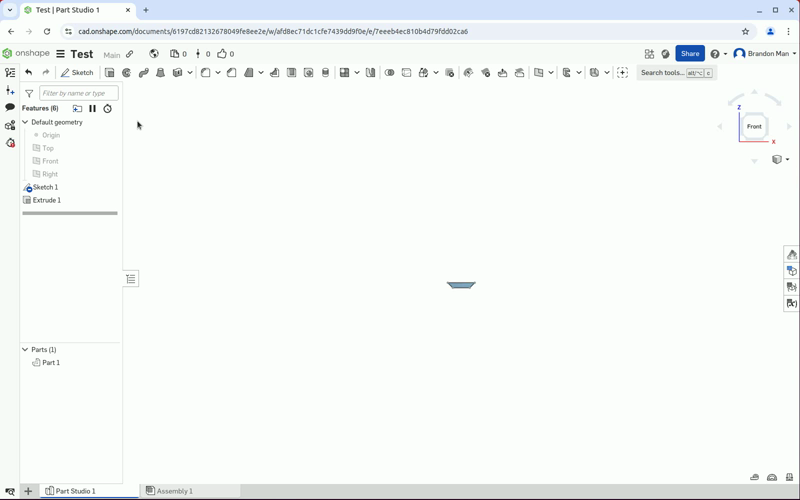
key(shift+h)
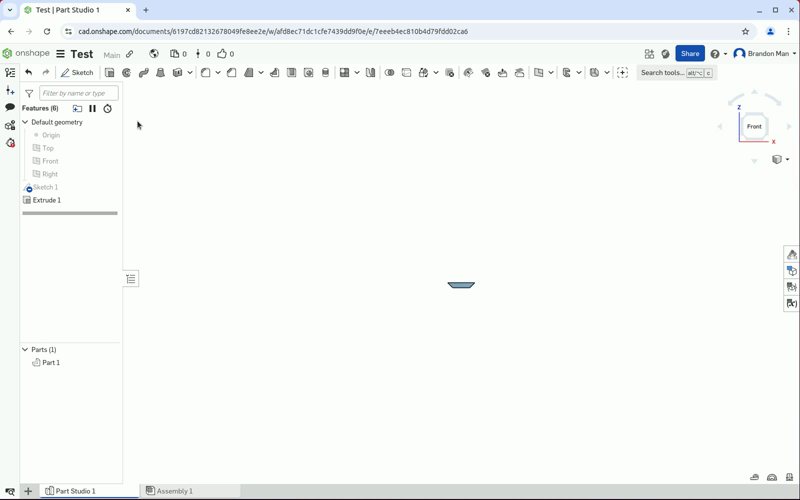
mouse_move(73, 189)
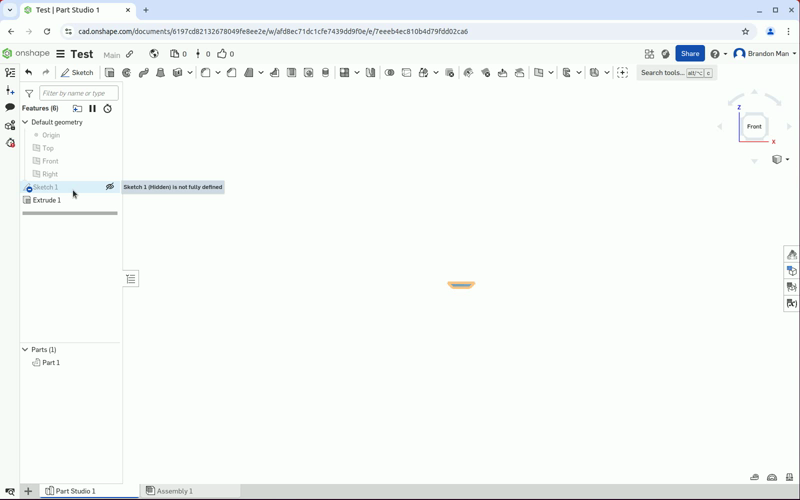
click(73, 189)
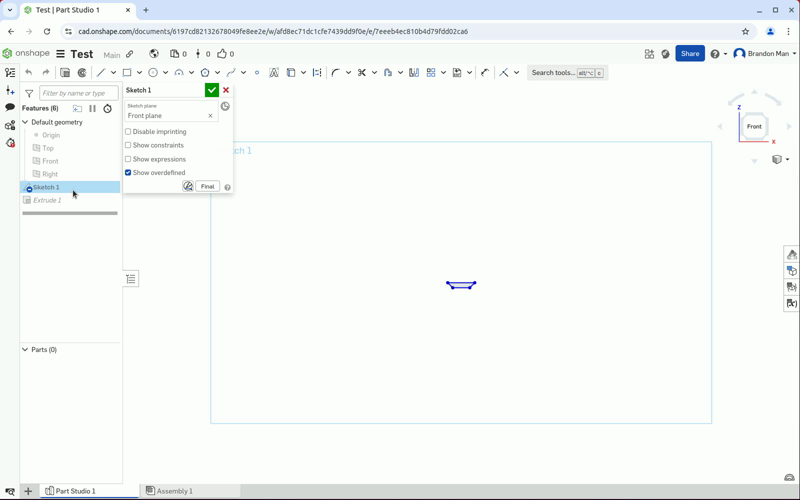
mouse_move(229, 92)
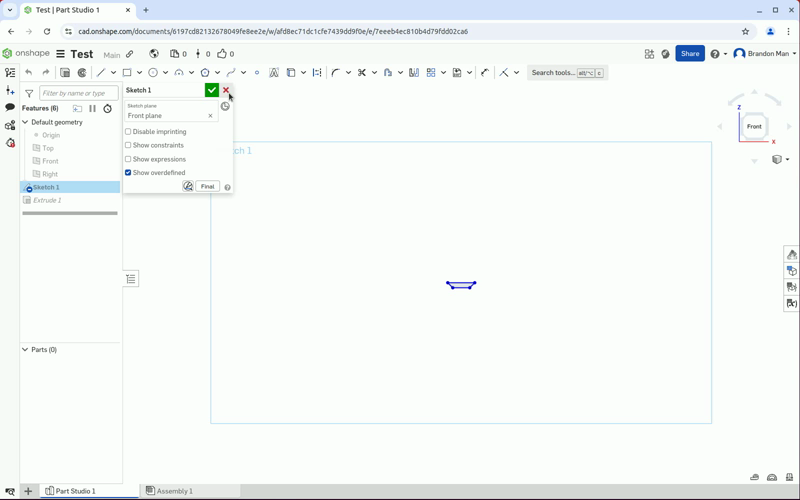
click(229, 92)
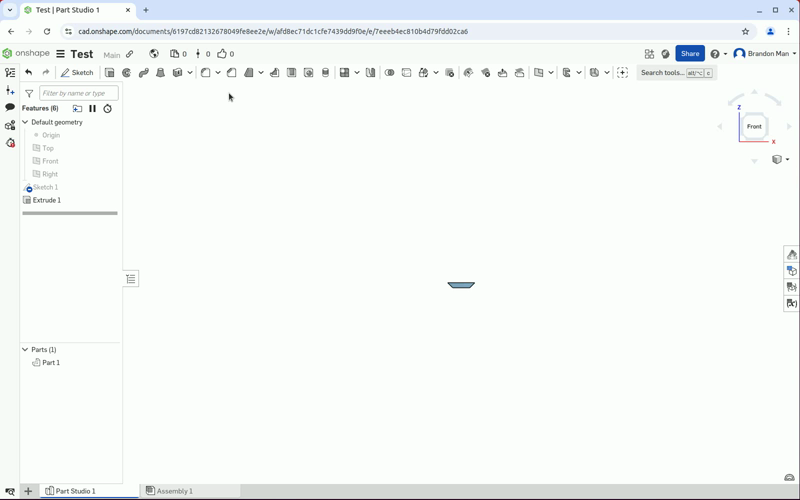
mouse_move(73, 352)
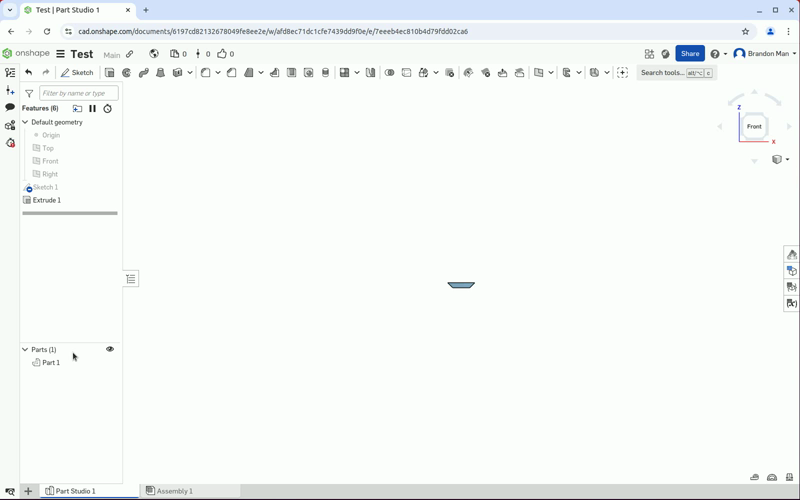
key(y)
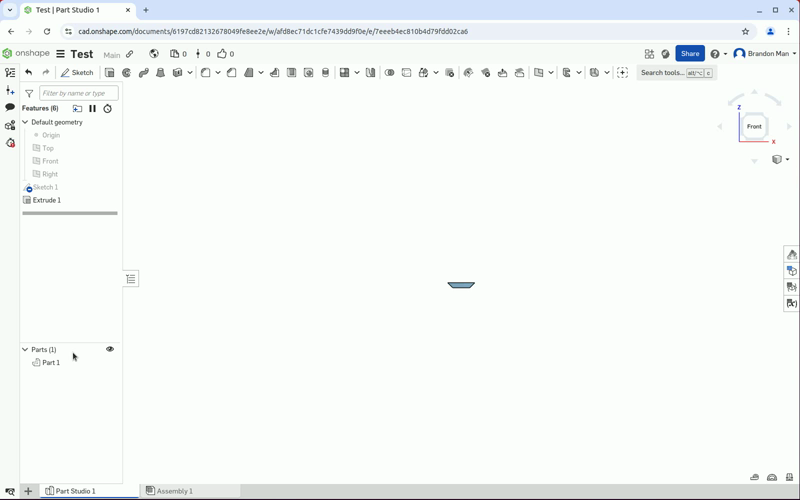
key(shift+p)
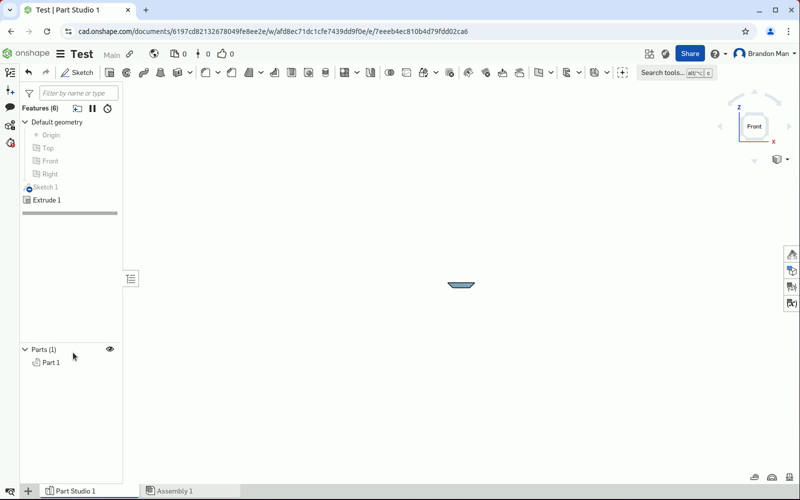
key(space)
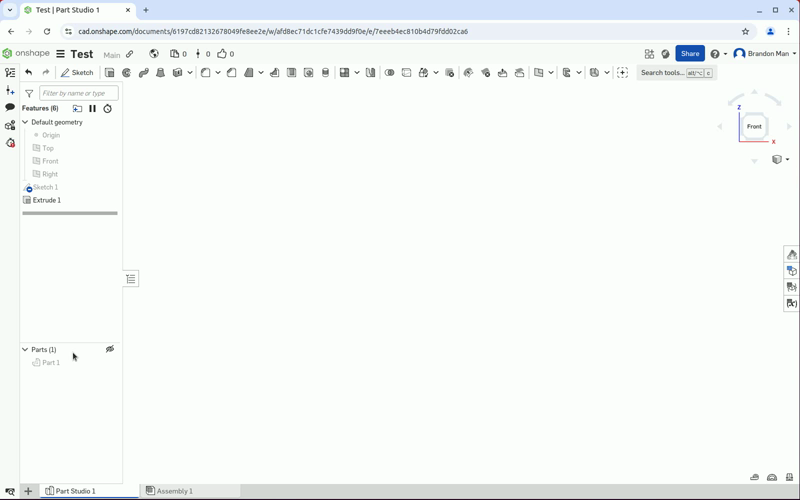
key_down(shift)
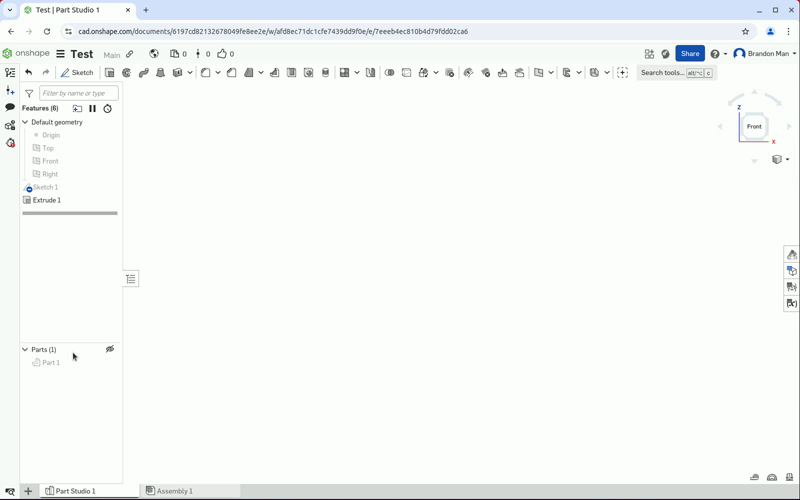
key(down)
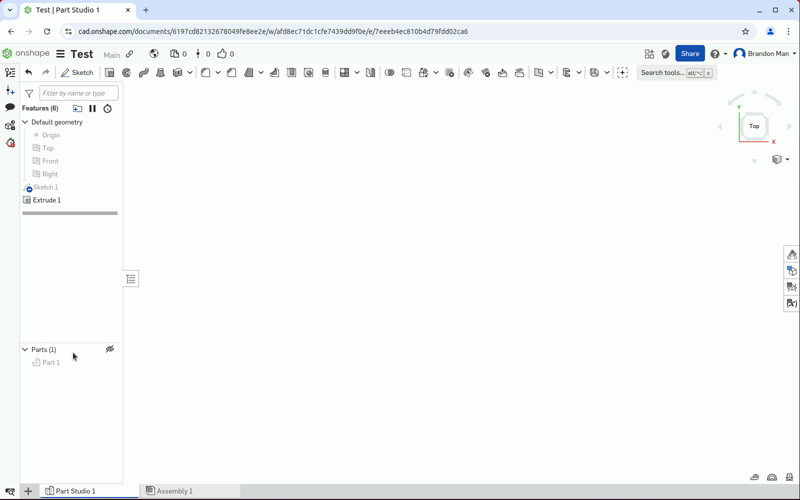
key_up(shift)
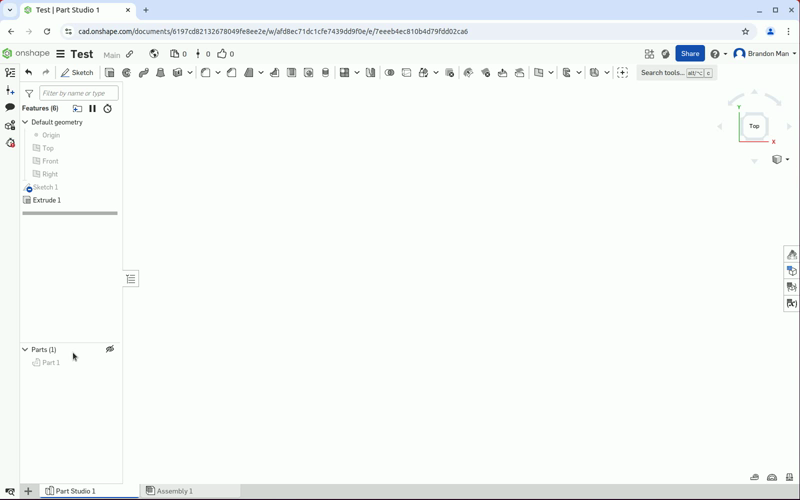
mouse_move(73, 352)
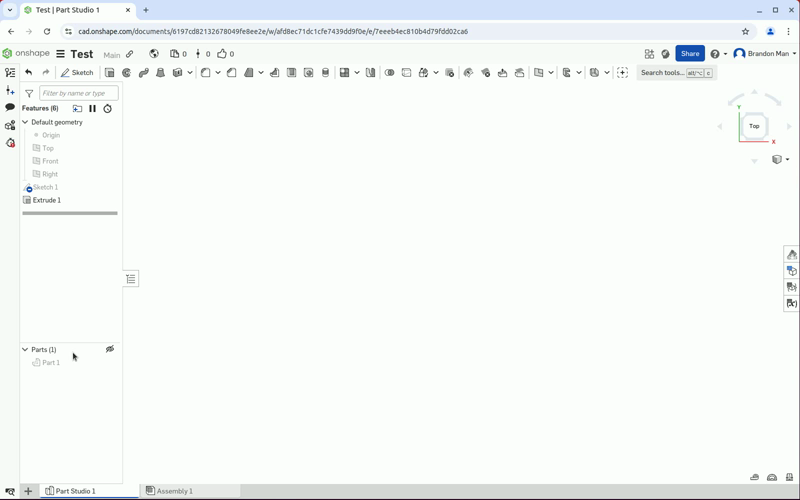
key(shift+y)
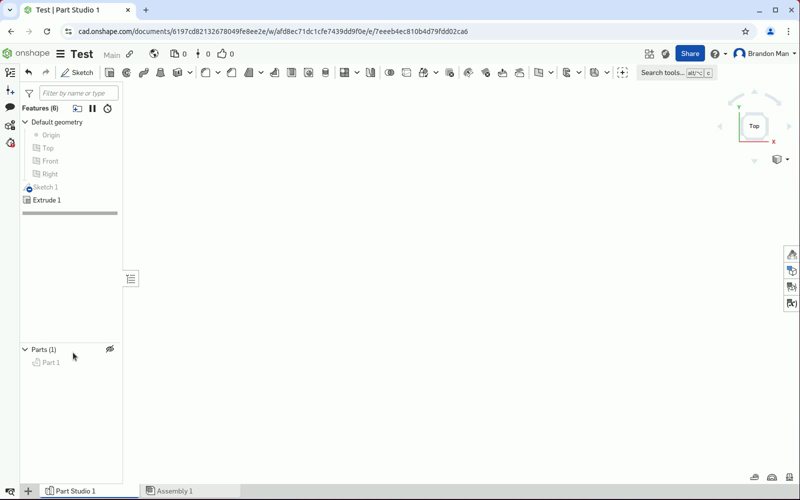
key(shift+s)
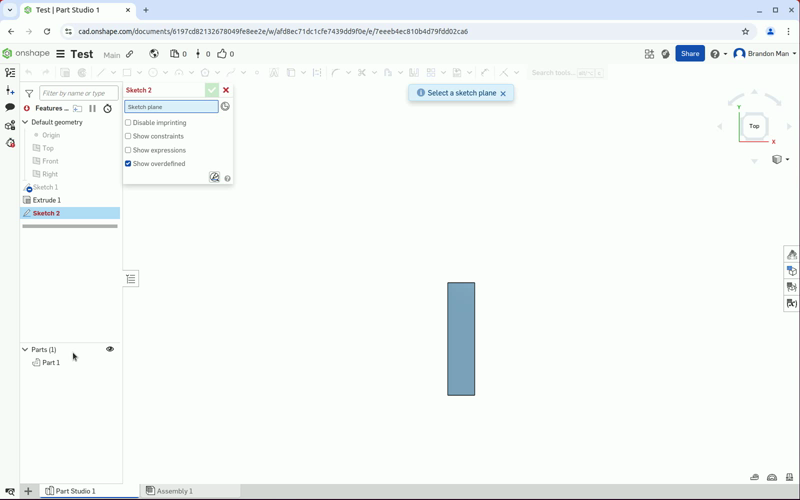
mouse_move(73, 150)
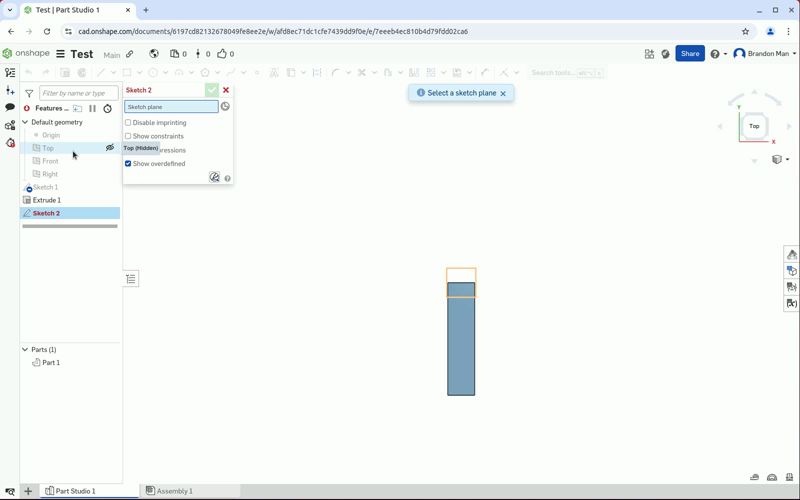
click(73, 150)
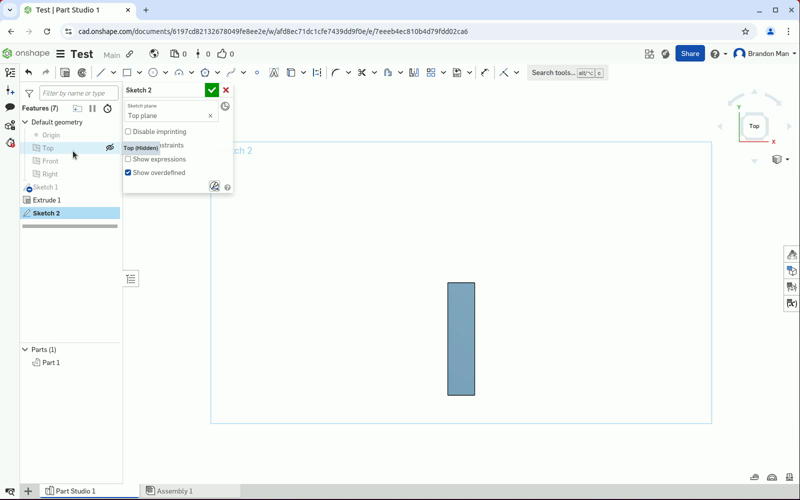
mouse_move(73, 352)
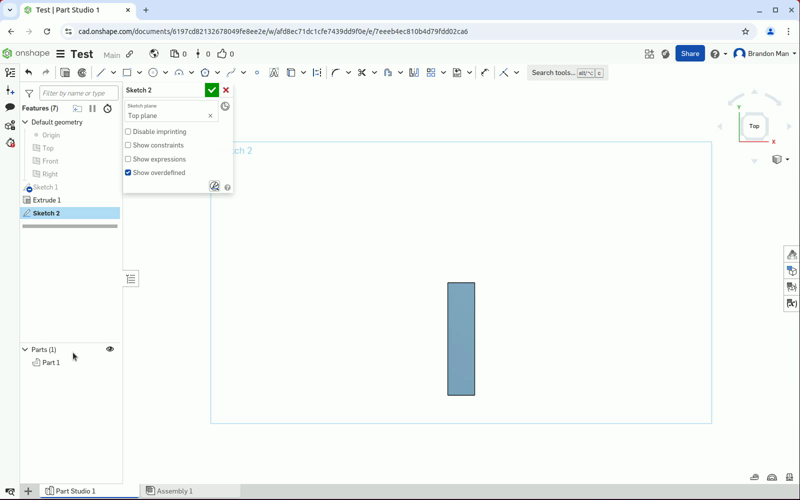
key(y)
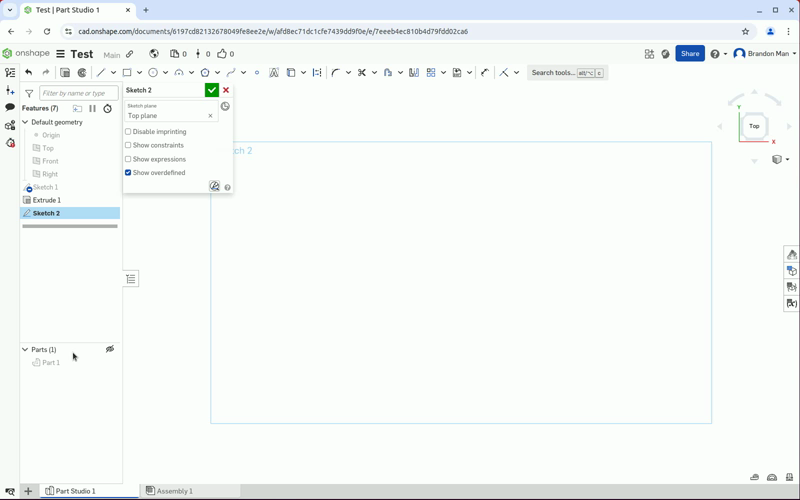
key(l)
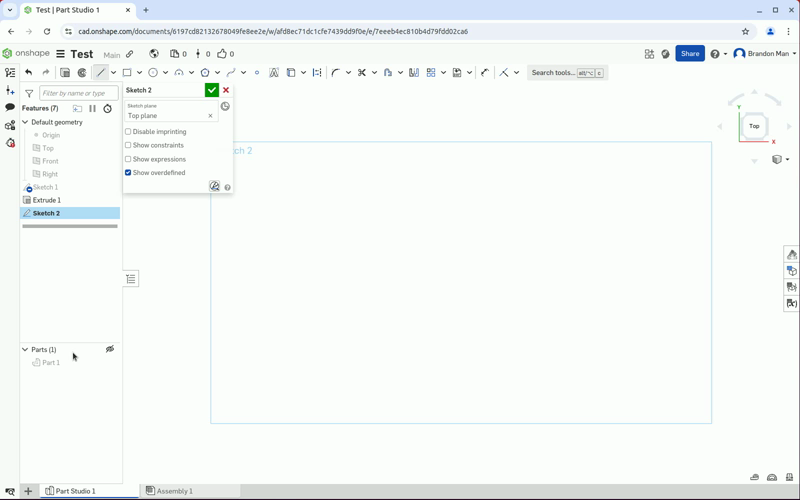
key_down(shift)
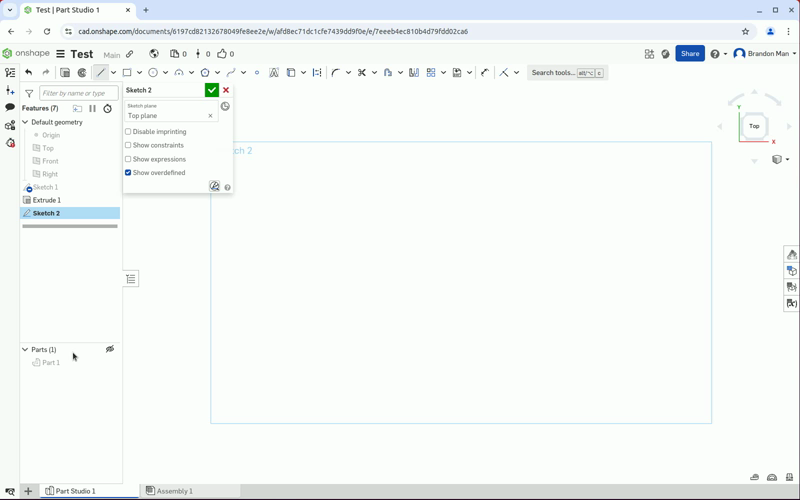
mouse_move(447, 395)
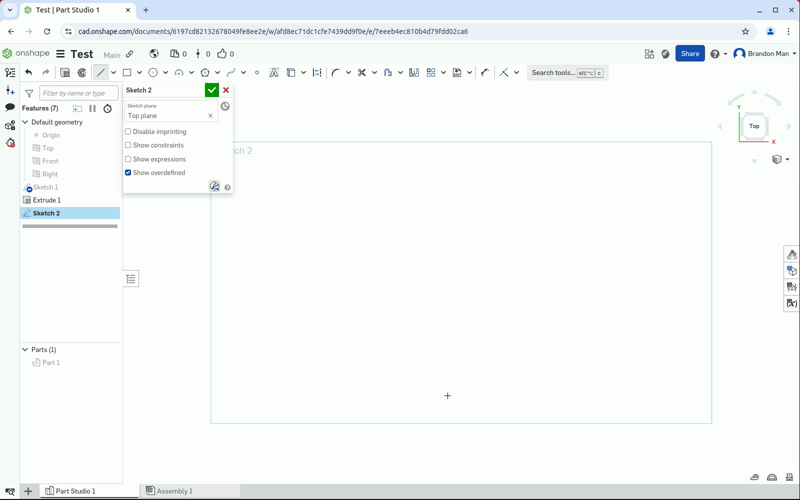
click(447, 395)
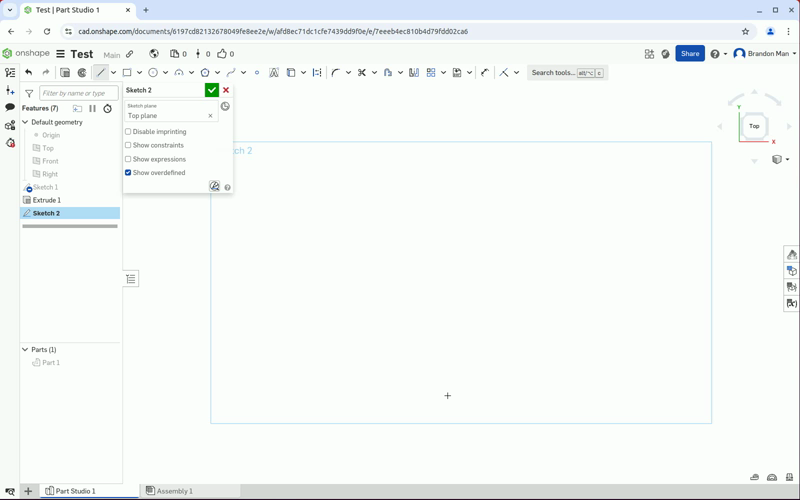
key_up(shift)
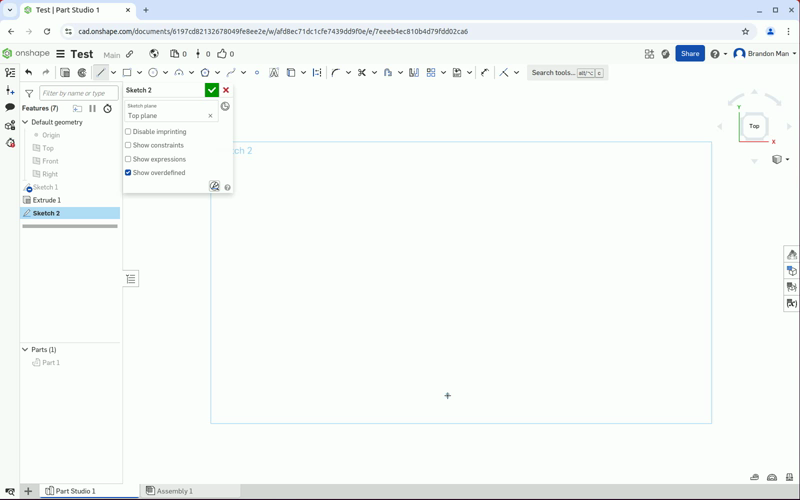
key_down(shift)
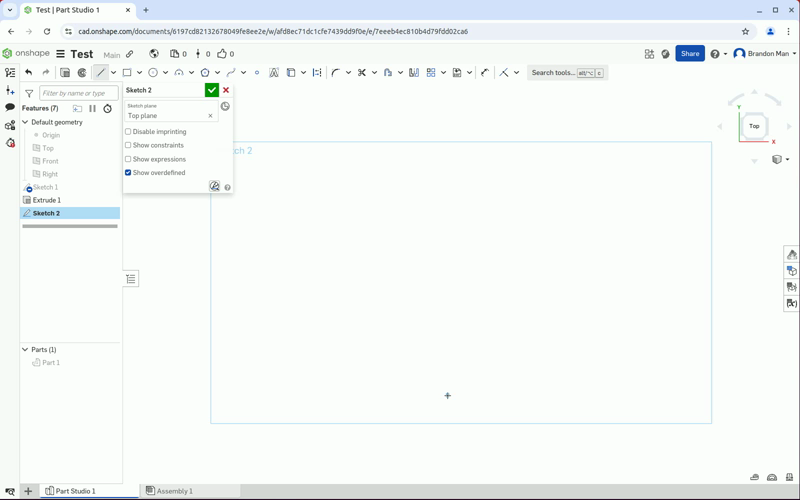
mouse_move(477, 395)
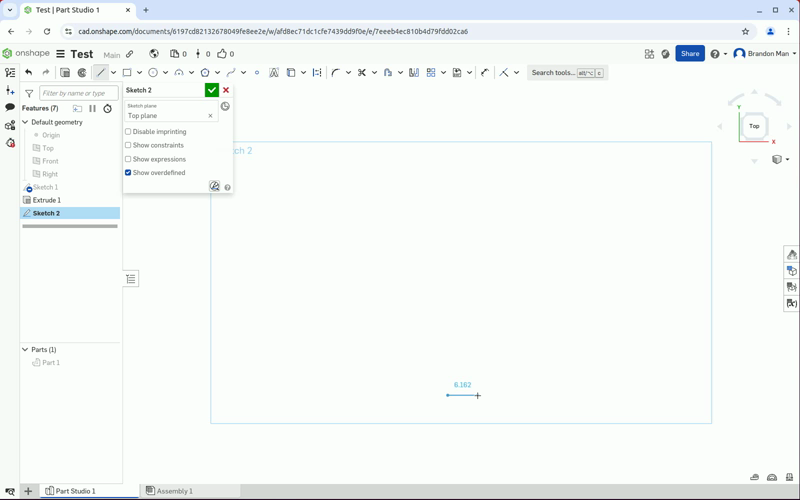
mouse_move(473, 395)
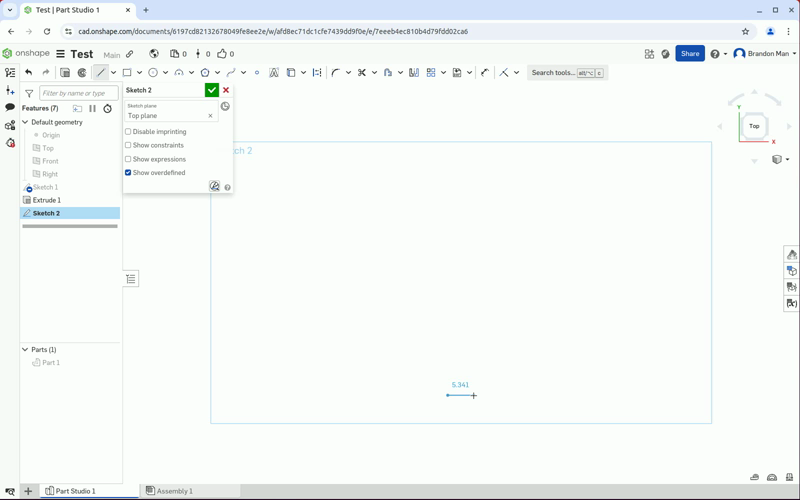
click(473, 395)
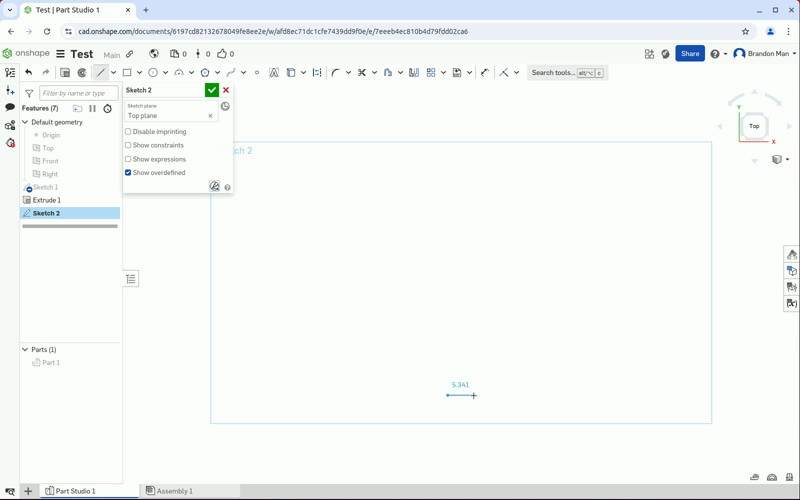
key_up(shift)
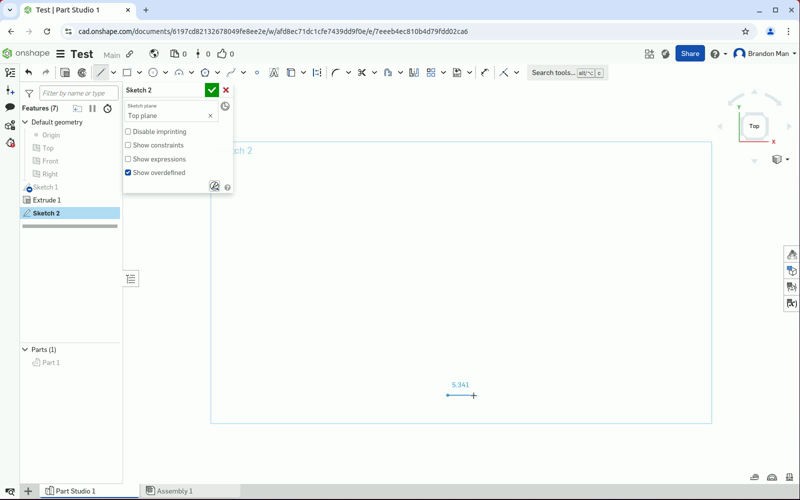
key_down(shift)
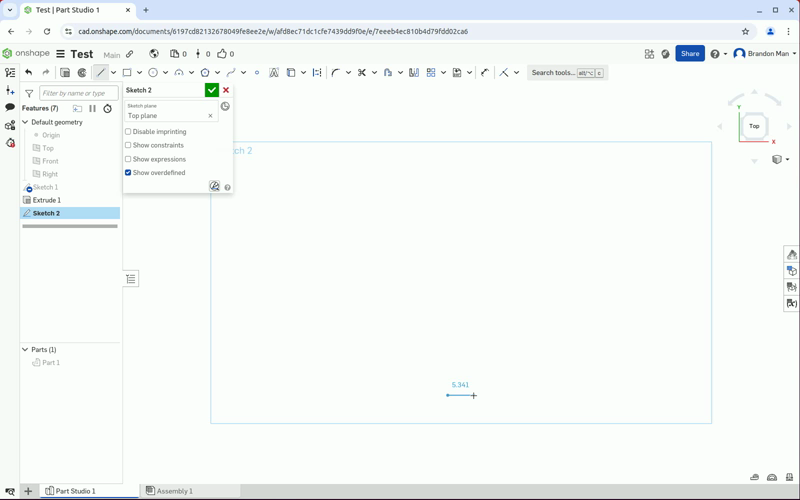
mouse_move(503, 395)
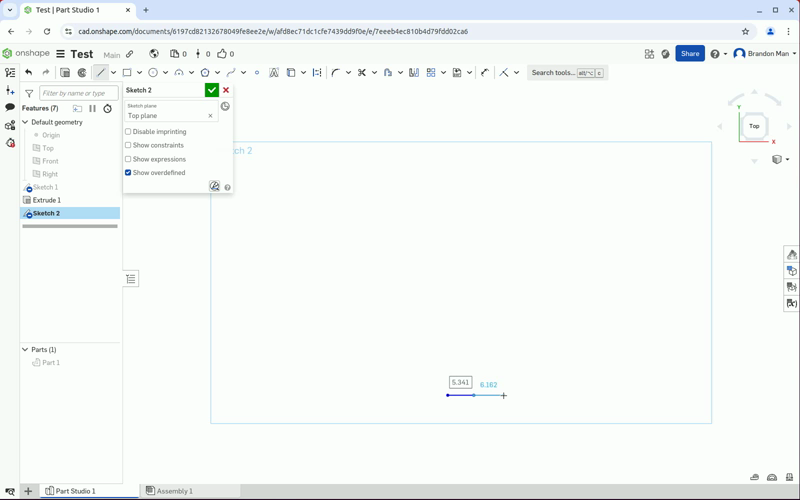
mouse_move(473, 338)
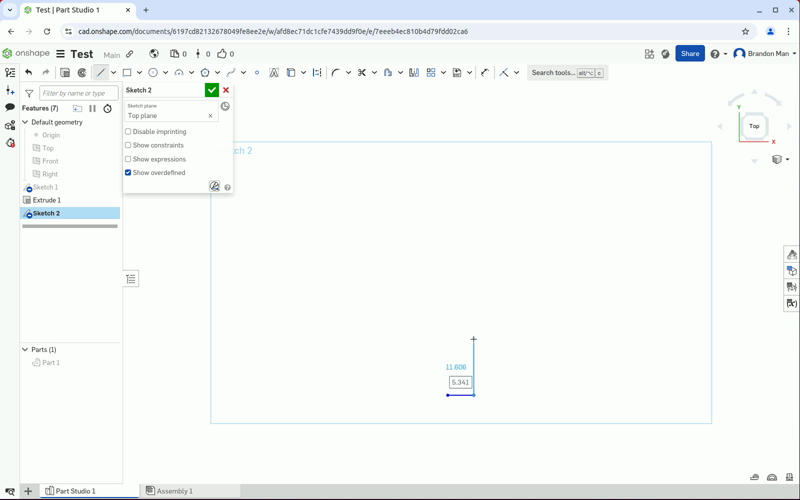
click(473, 338)
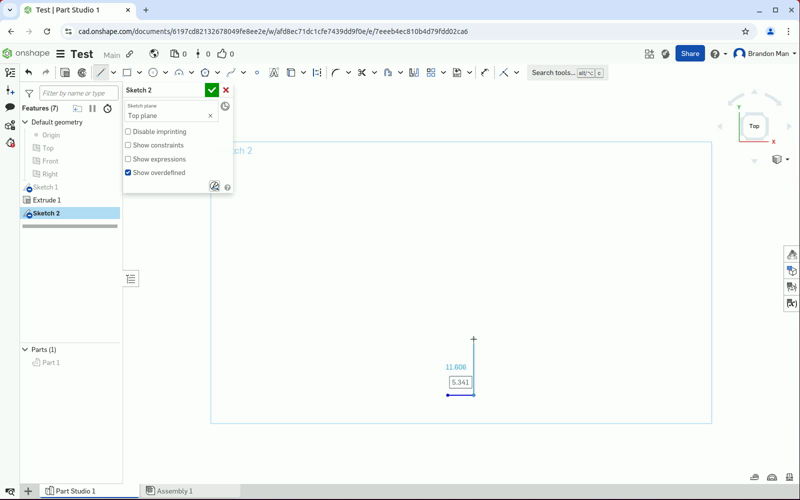
key_up(shift)
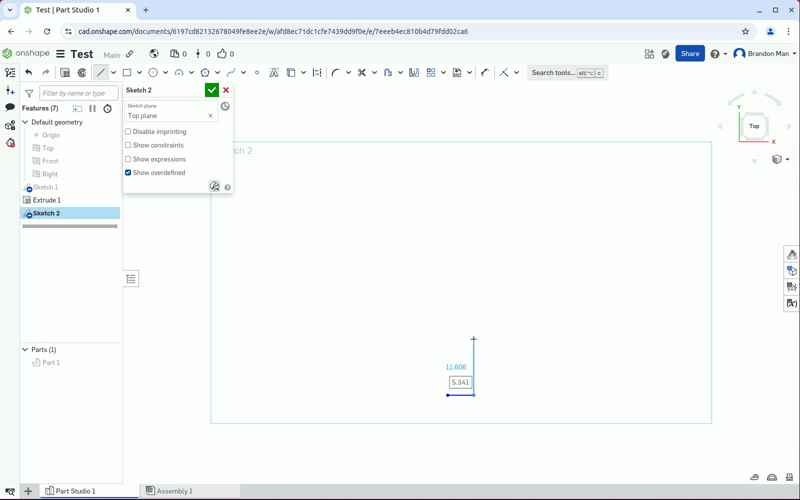
key_down(shift)
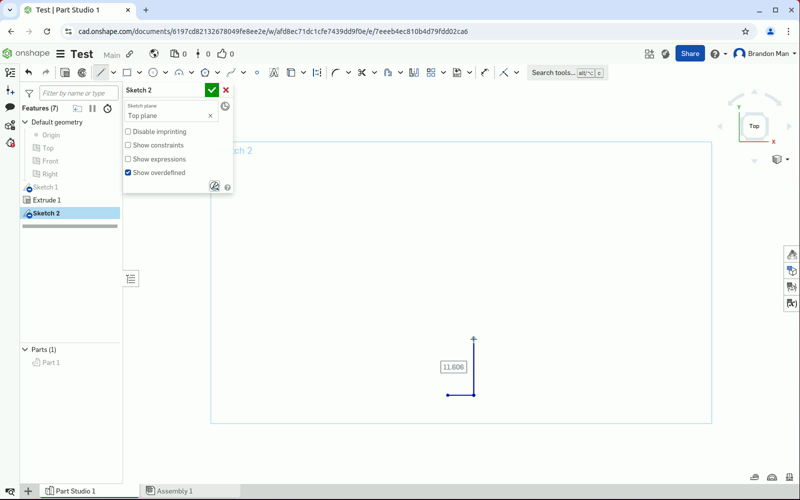
mouse_move(503, 338)
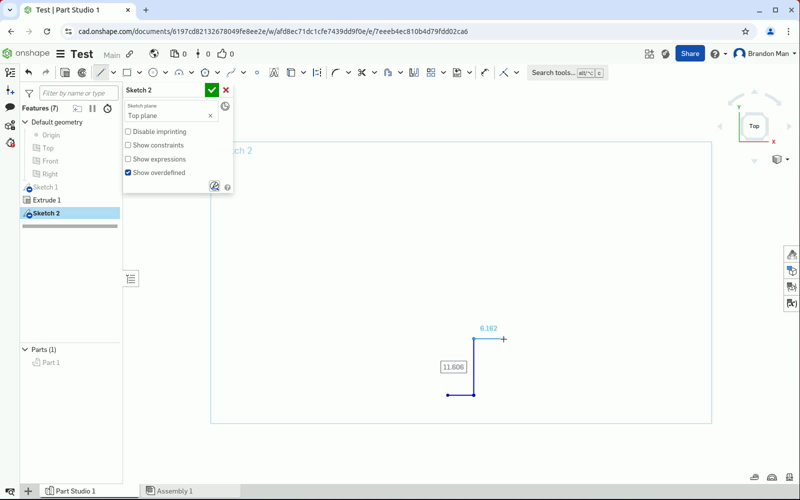
mouse_move(447, 338)
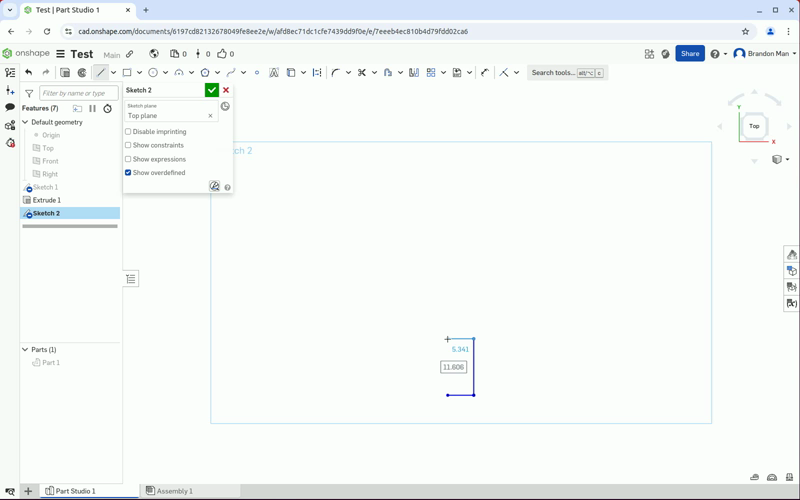
click(447, 338)
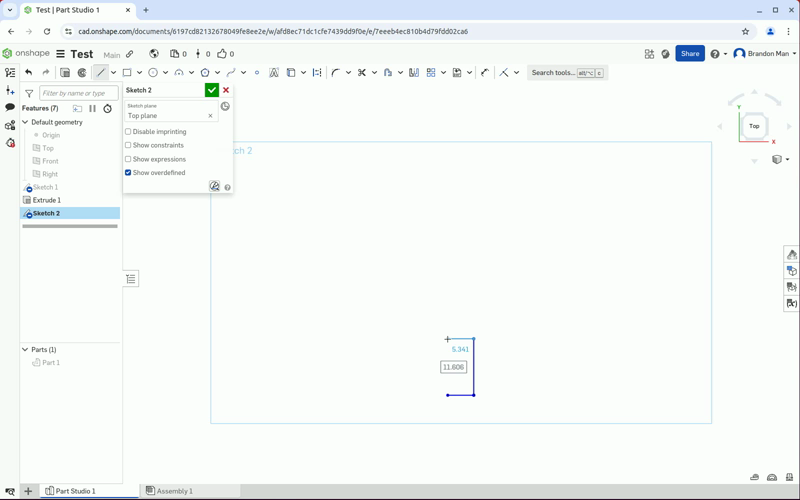
key_up(shift)
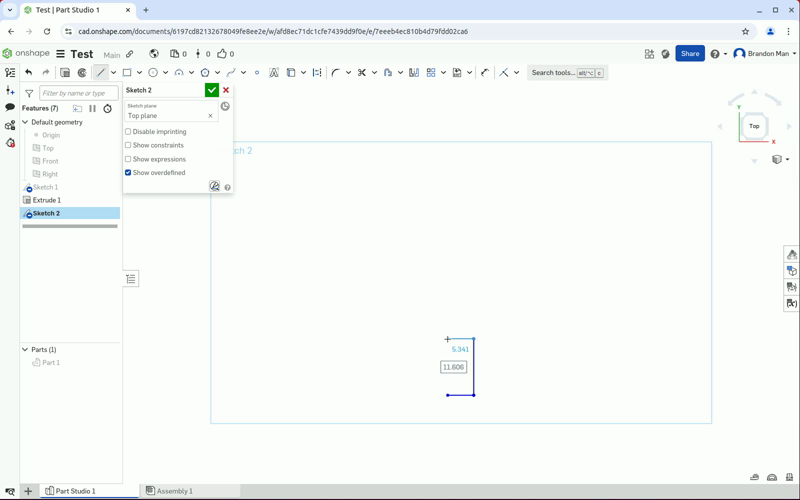
mouse_move(477, 338)
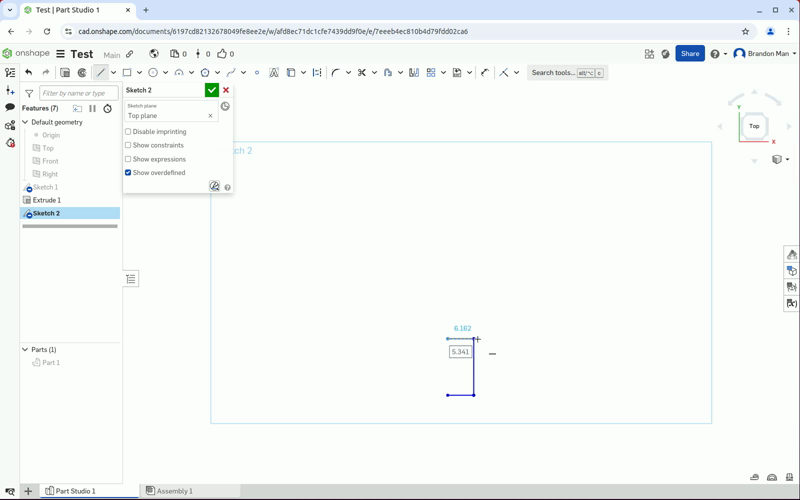
key_down(shift)
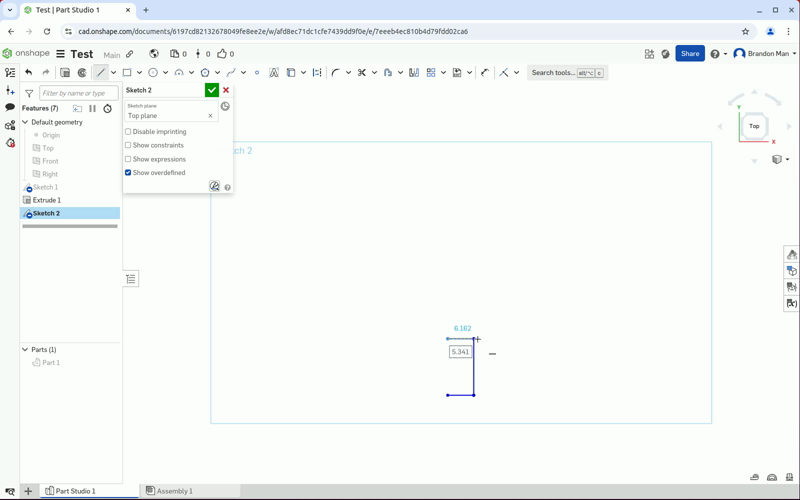
mouse_move(447, 395)
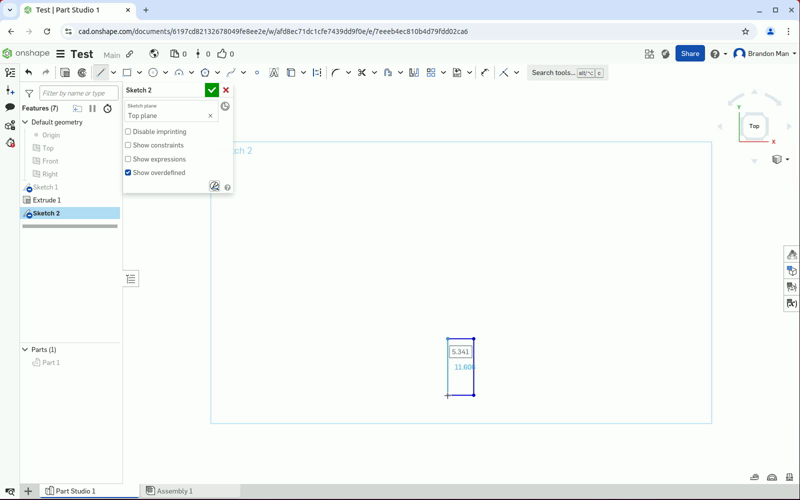
key_up(shift)
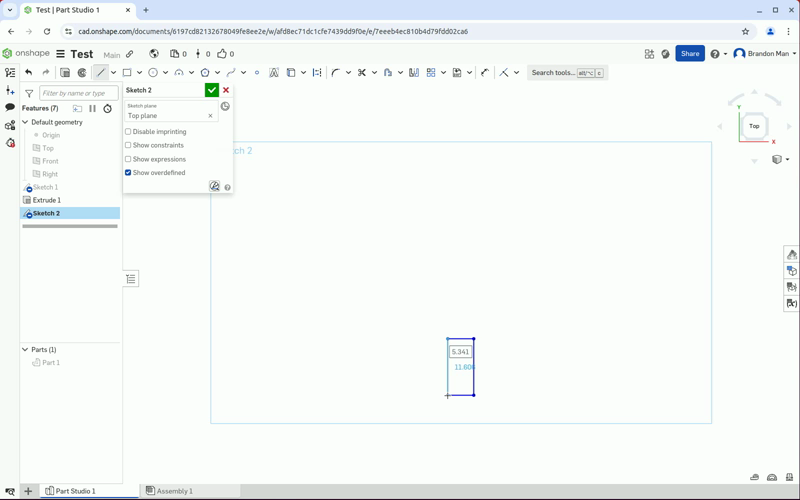
click(447, 395)
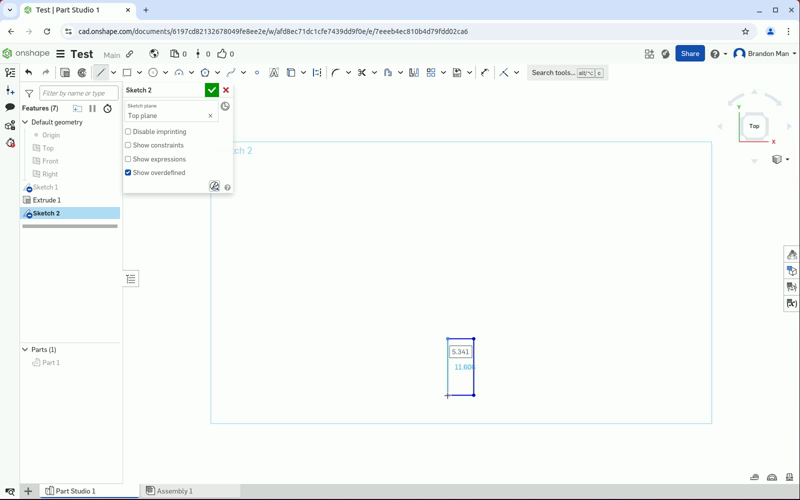
key(esc)
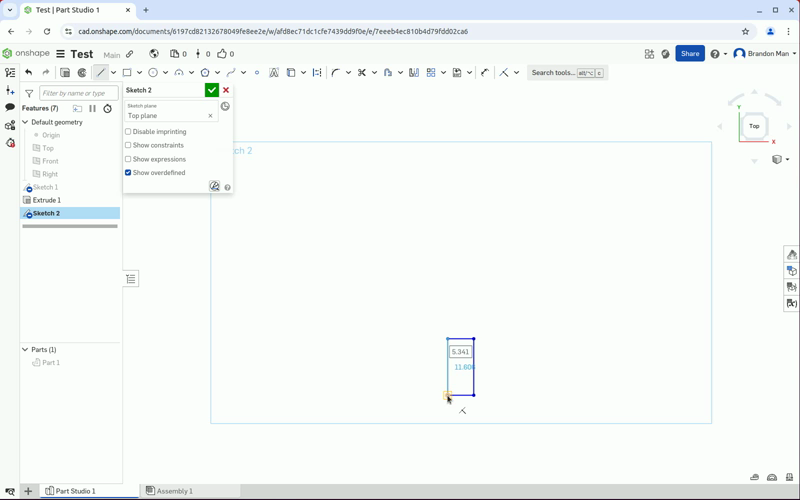
mouse_move(449, 356)
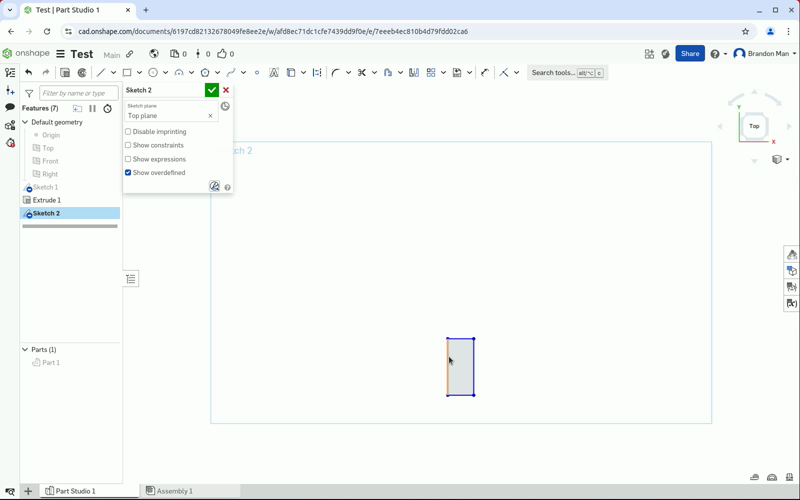
scroll(6)
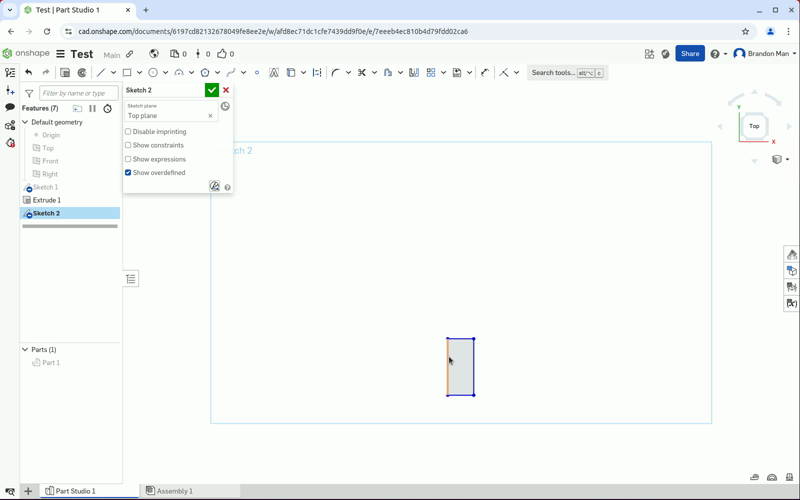
scroll(6)
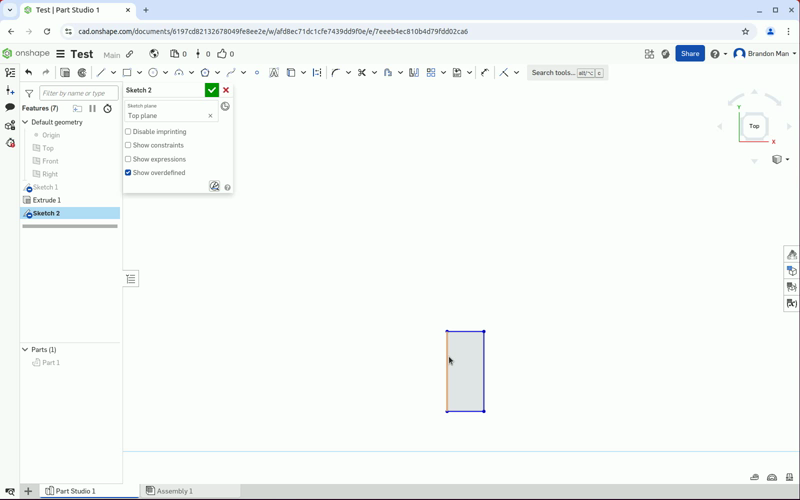
scroll(6)
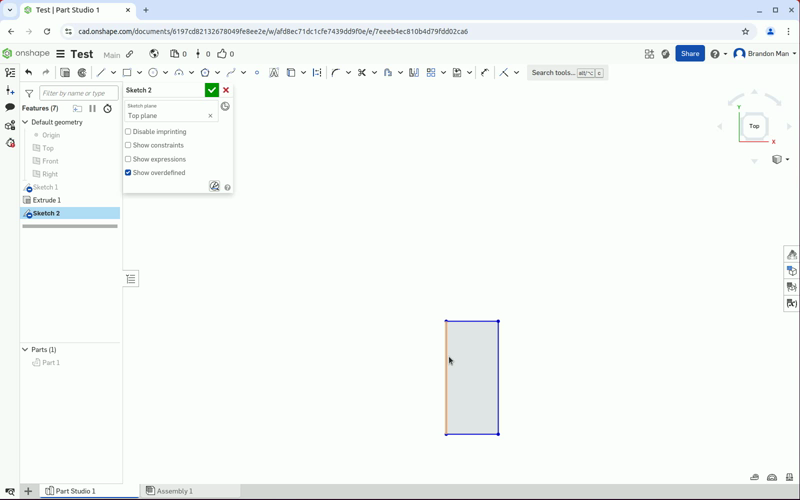
scroll(6)
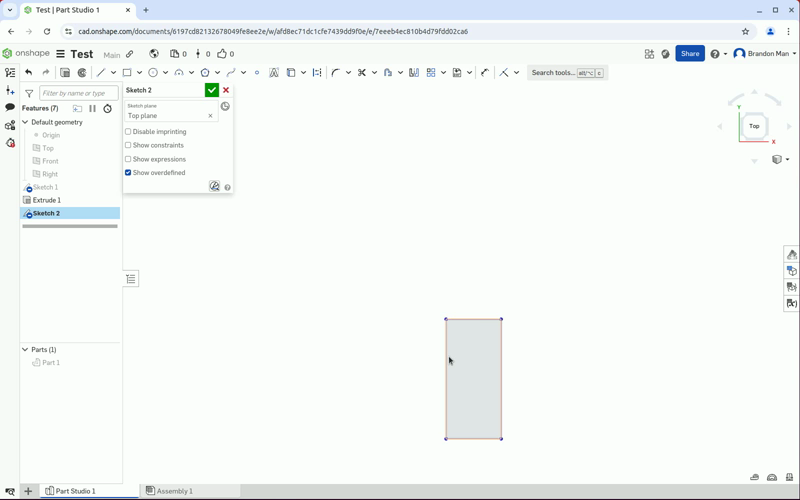
scroll(6)
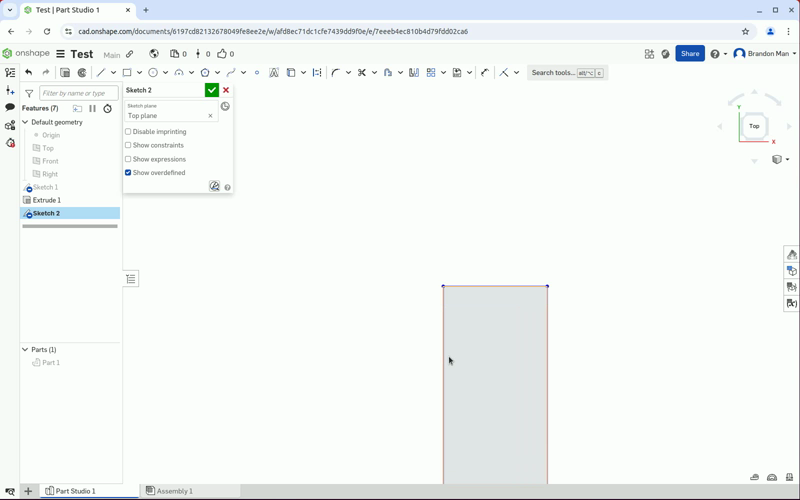
scroll(6)
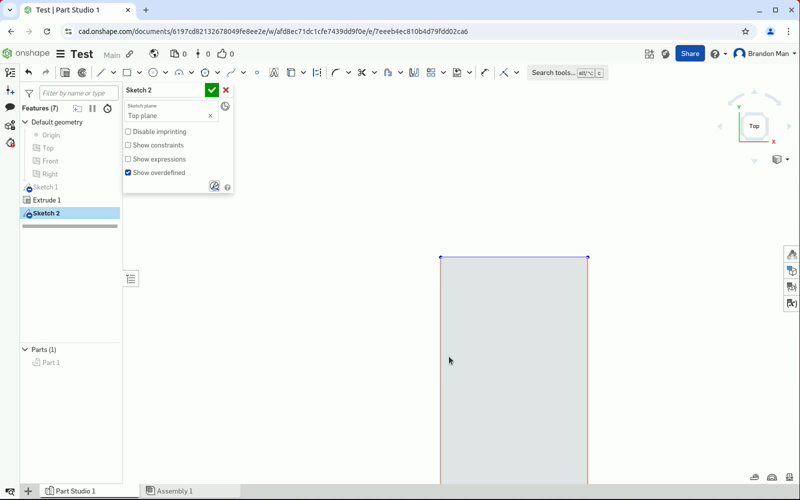
scroll(6)
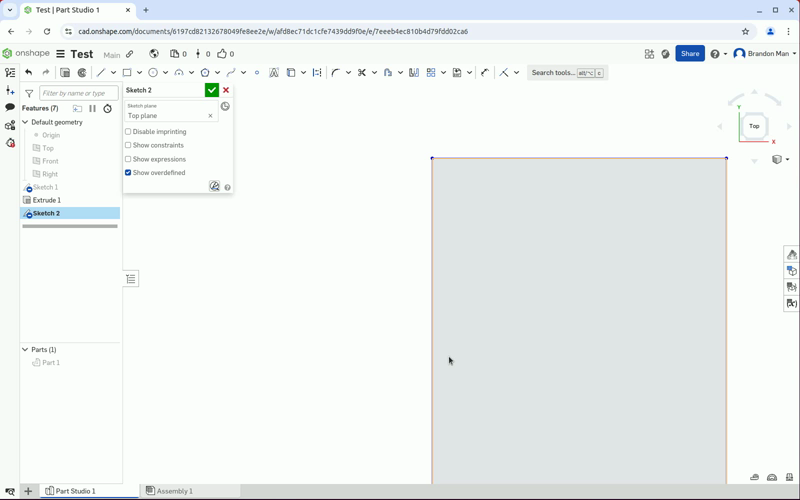
click(449, 356)
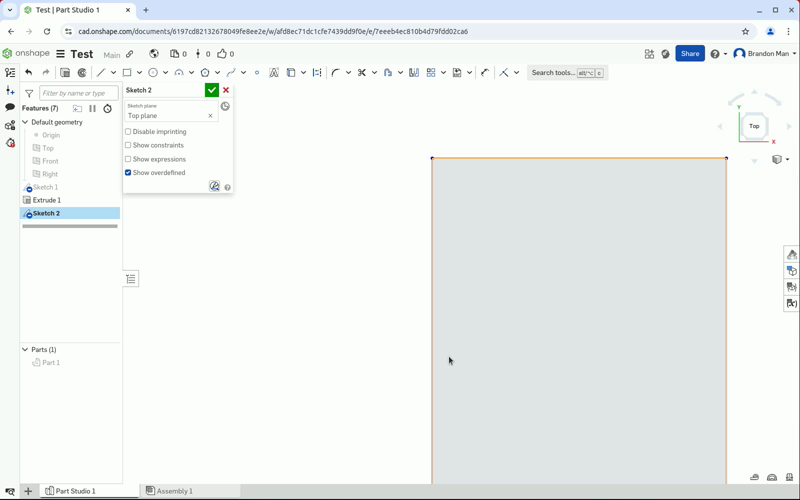
scroll(-6)
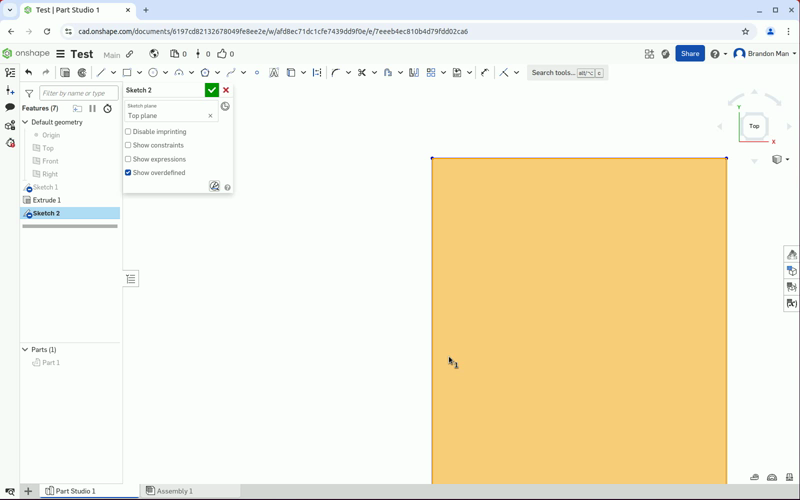
scroll(-6)
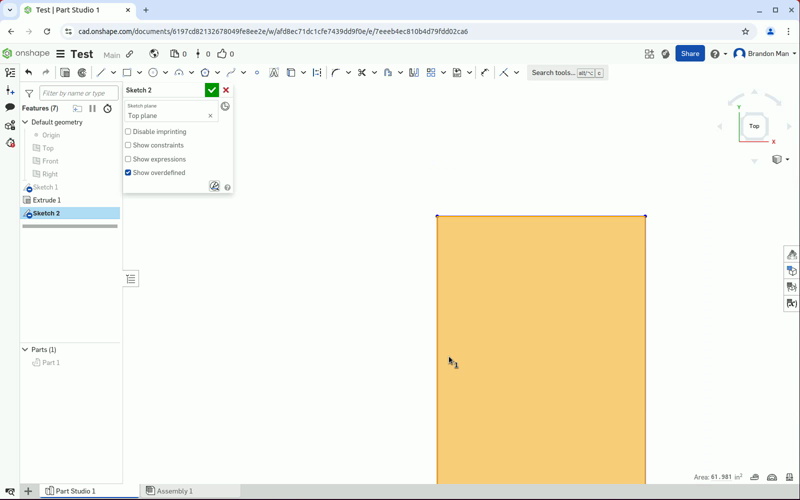
scroll(-6)
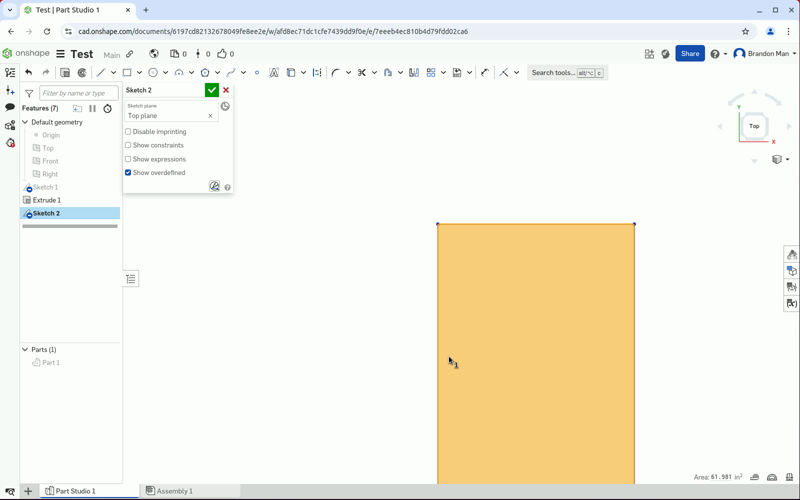
scroll(-6)
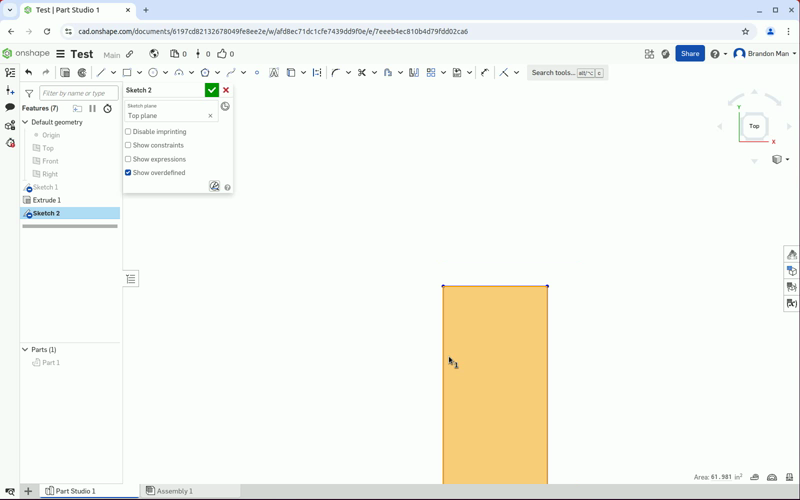
scroll(-6)
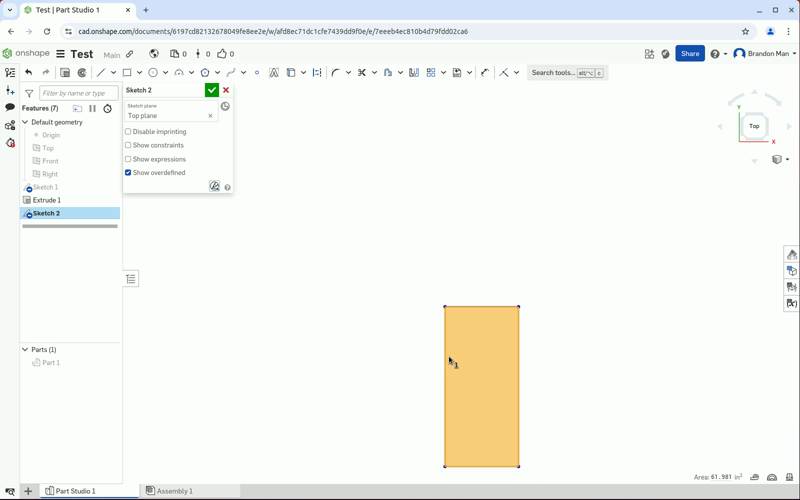
scroll(-6)
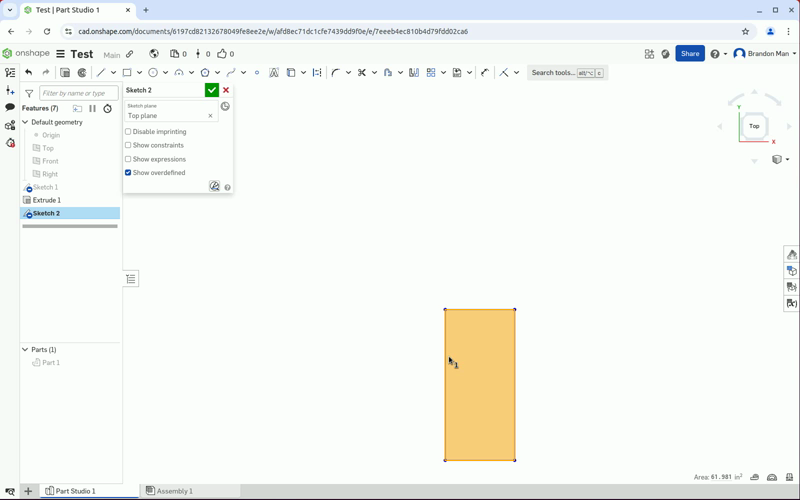
scroll(-6)
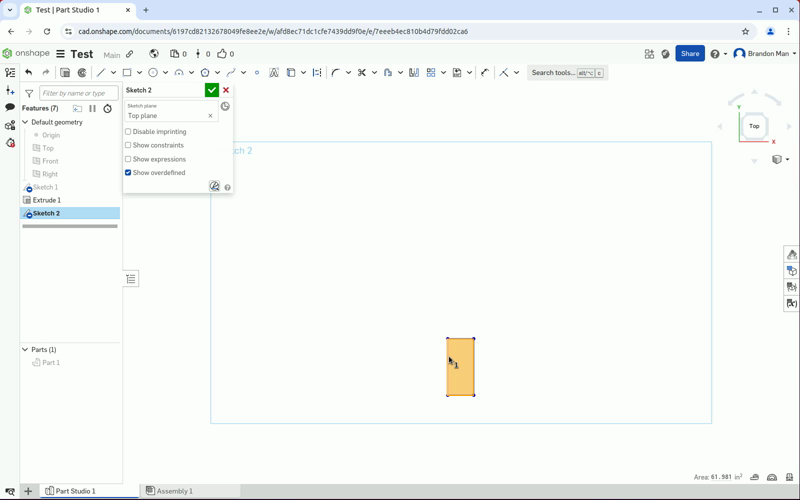
mouse_move(73, 352)
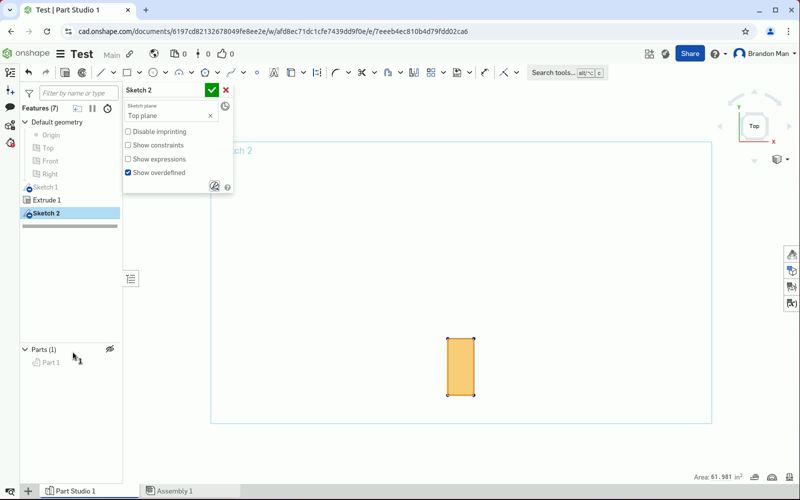
key(shift+y)
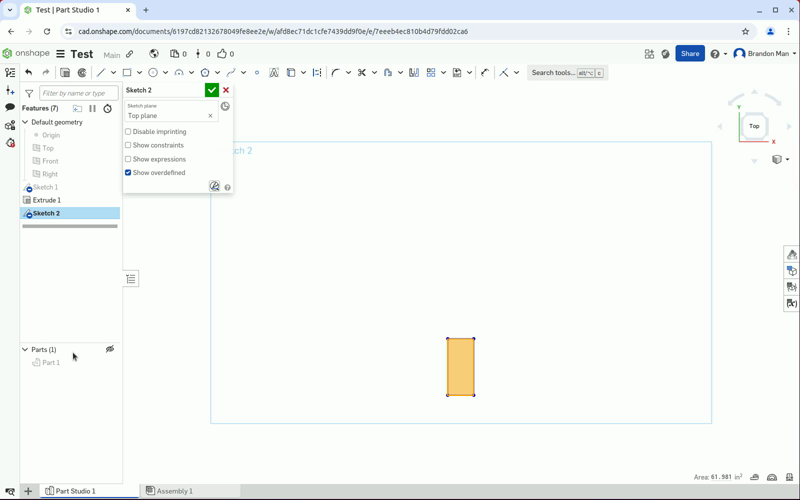
key(shift+e)
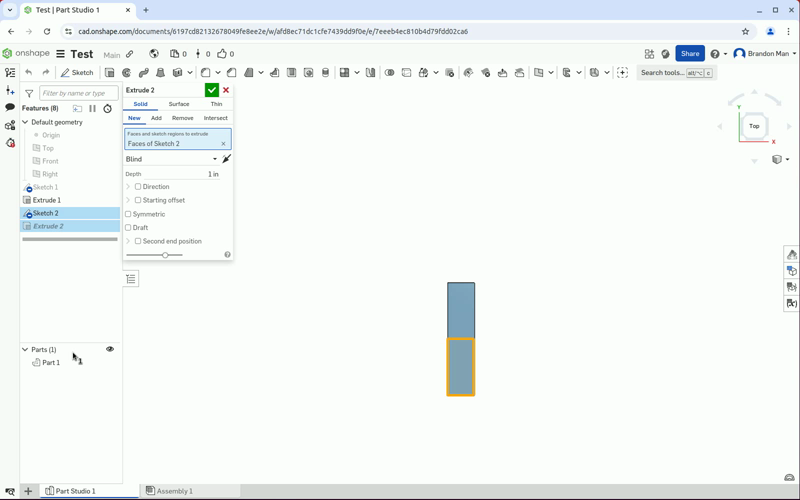
mouse_move(143, 106)
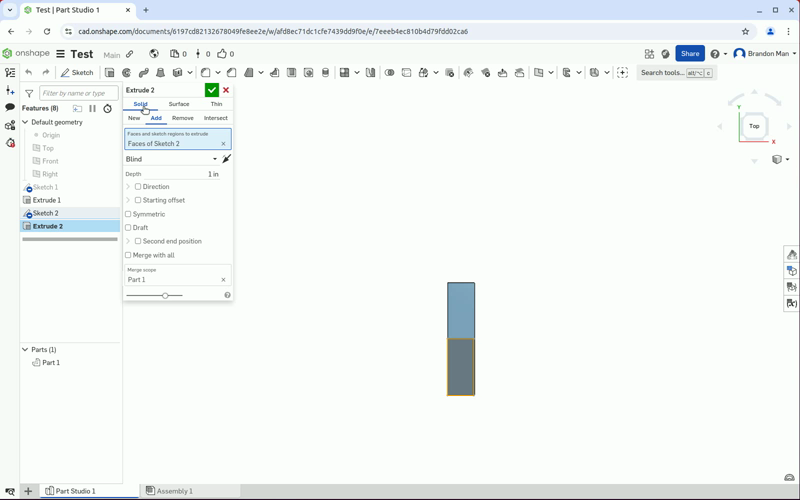
click(143, 106)
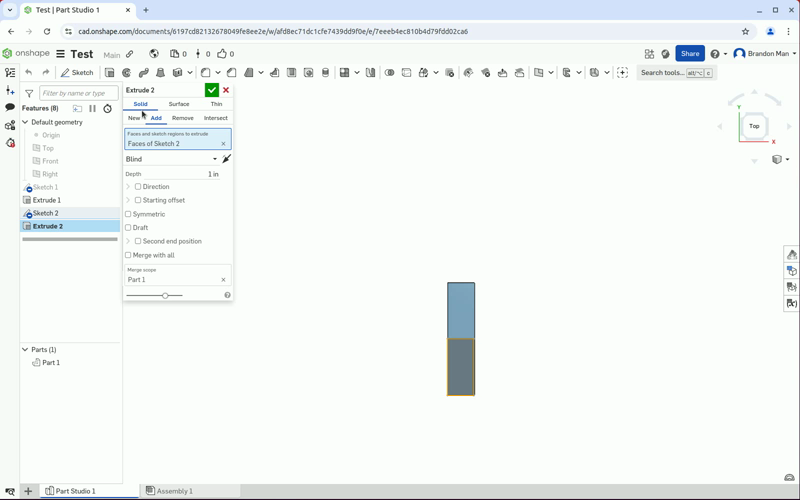
mouse_move(137, 120)
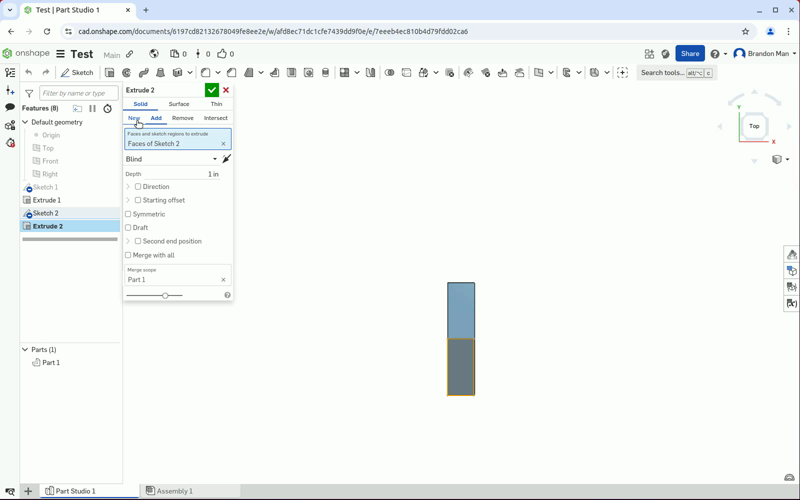
click(137, 120)
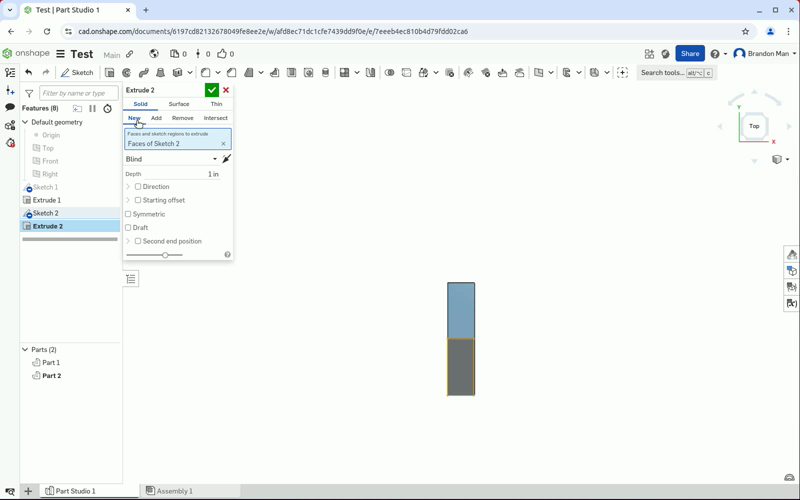
key(tab, 4)
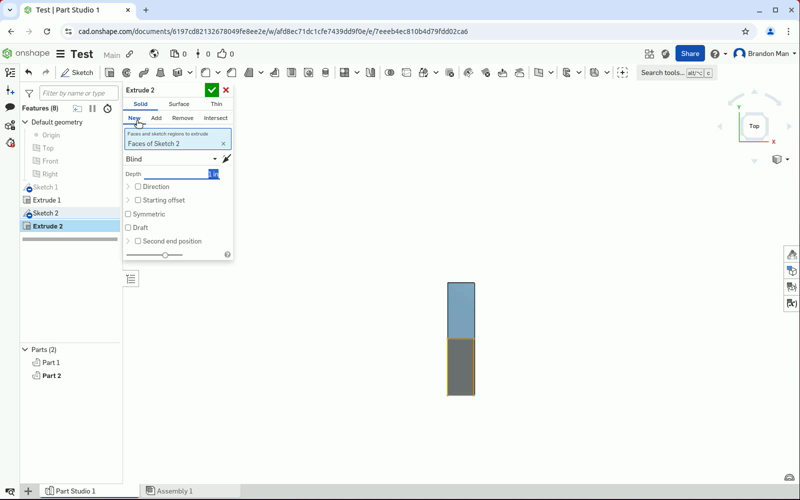
text(1.204)
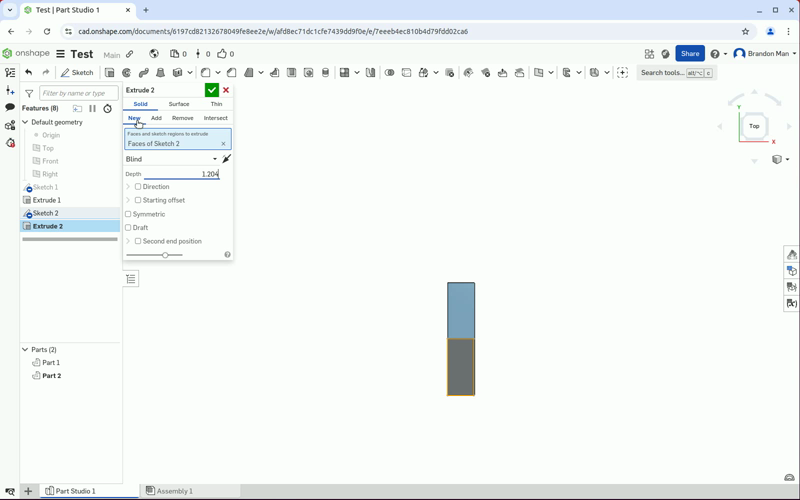
key(enter)
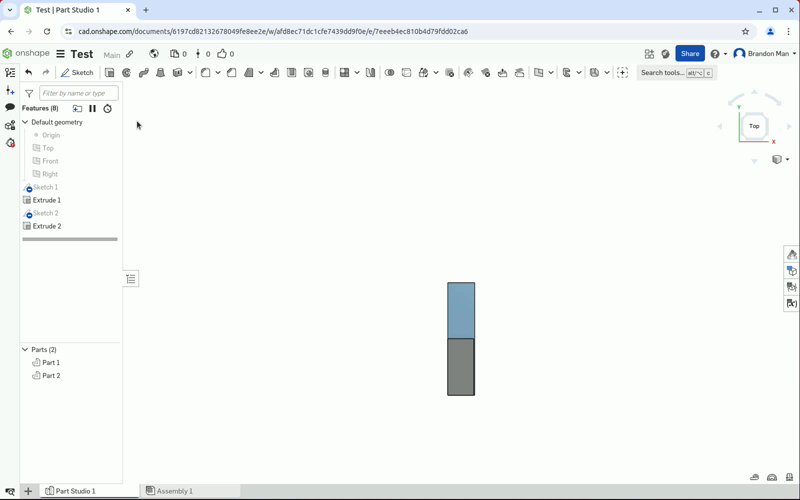
key(shift+h)
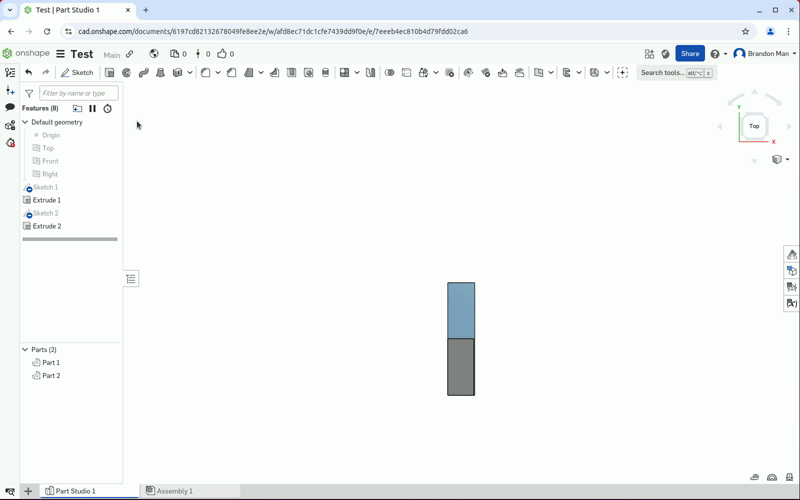
key(shift+h)
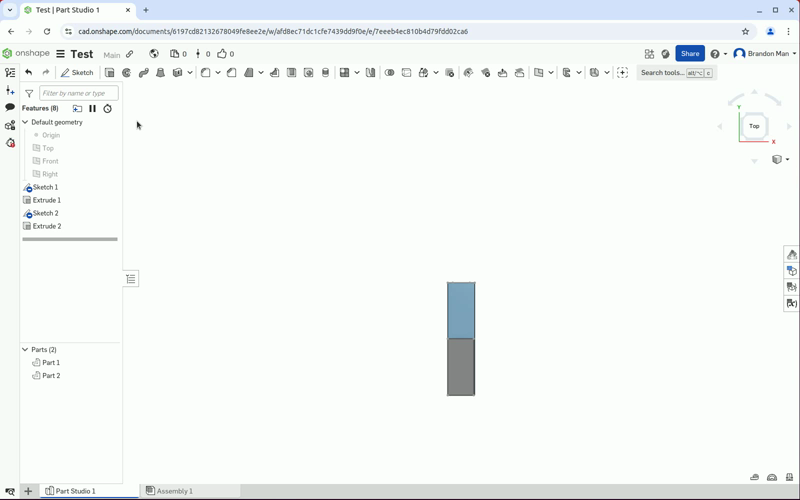
key(shift+7)
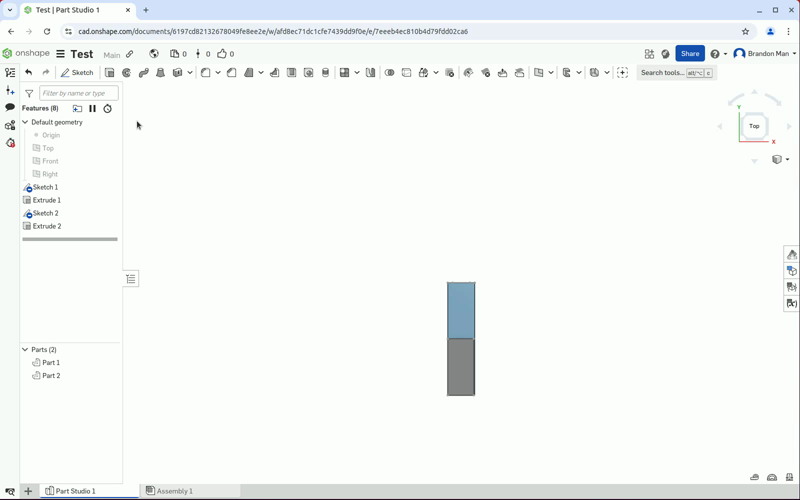
key(up, 3)
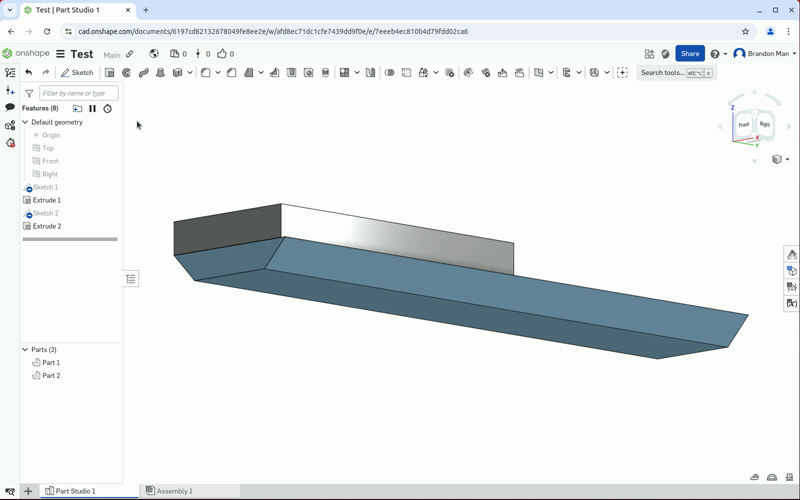
key(left, 3)
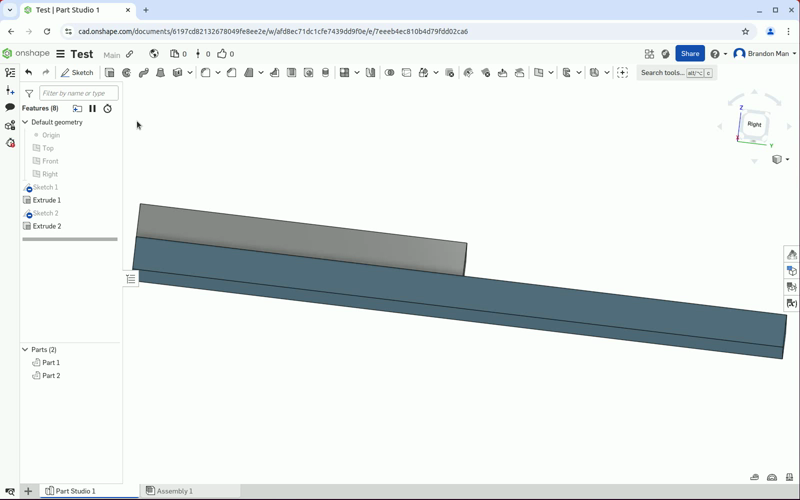
key(right, 3)
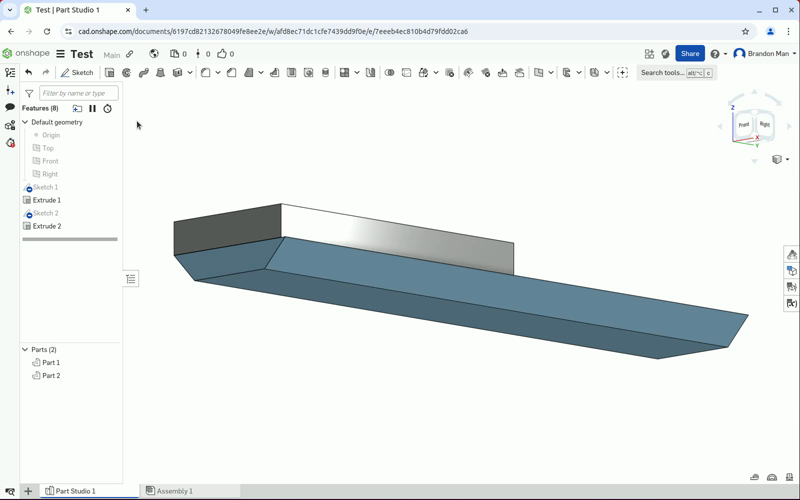
key(down, 3)
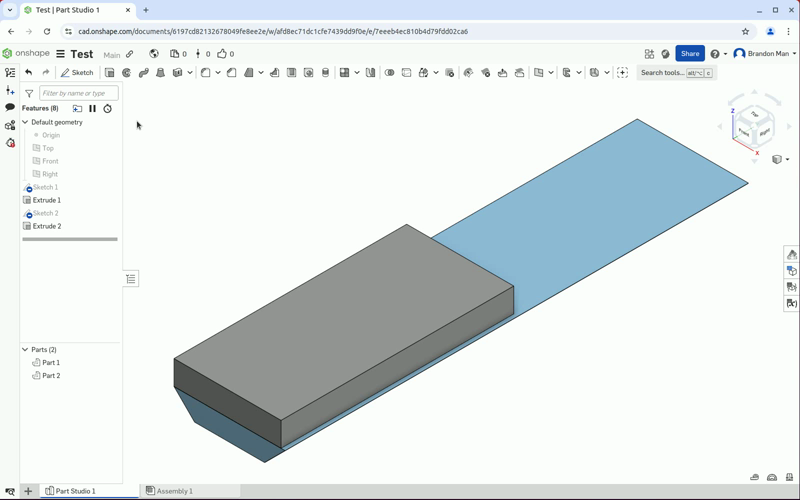
mouse_move(73, 189)
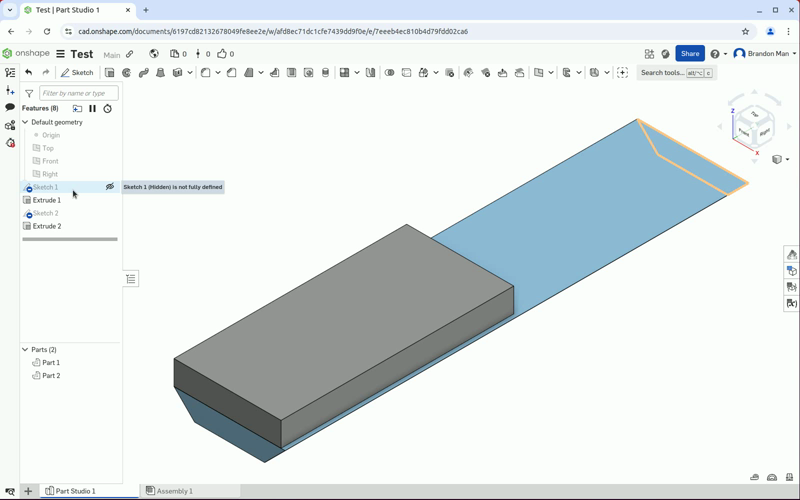
click(73, 189)